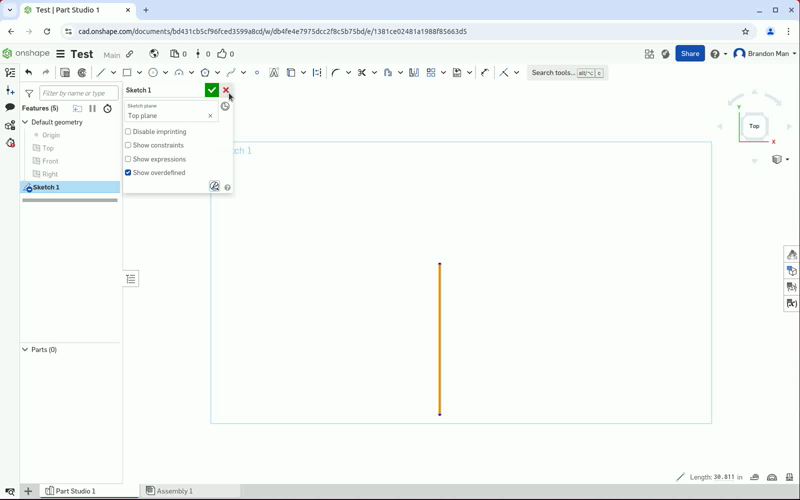
key(shift+h)
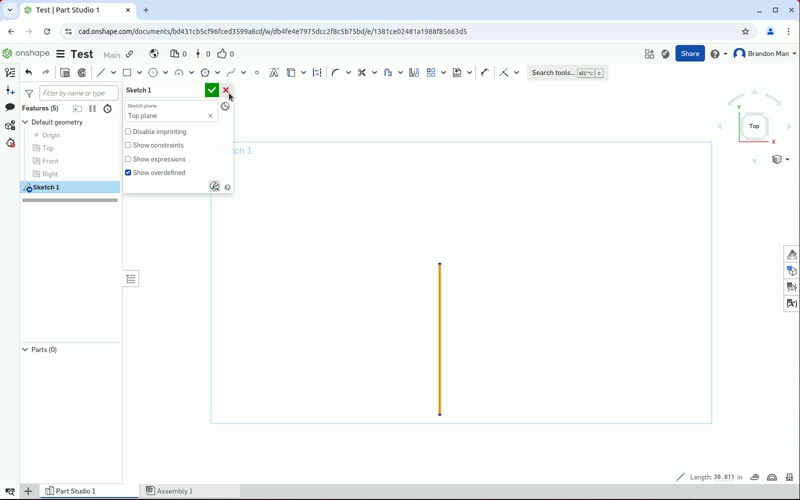
key(shift+s)
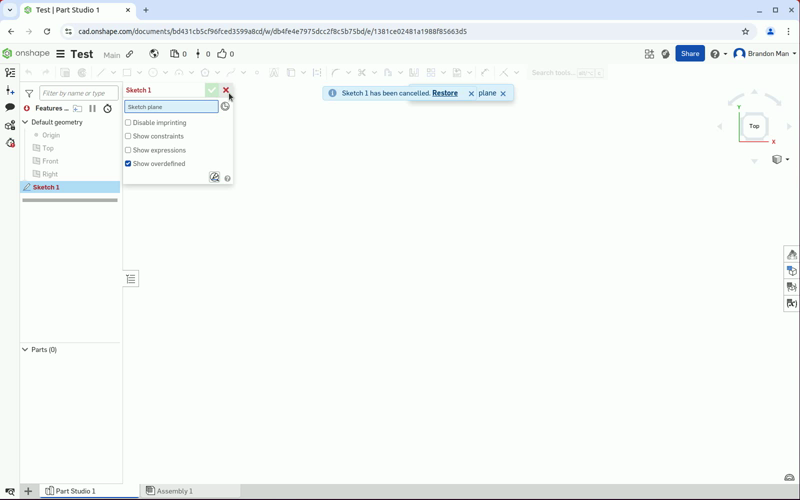
mouse_move(73, 150)
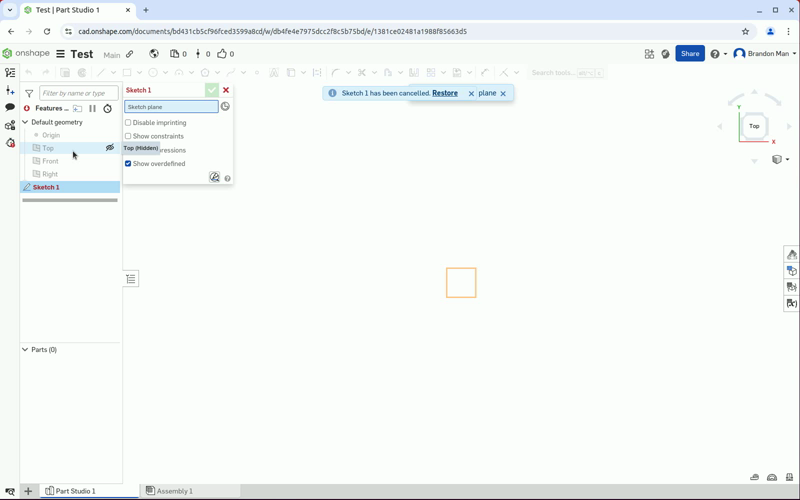
click(73, 150)
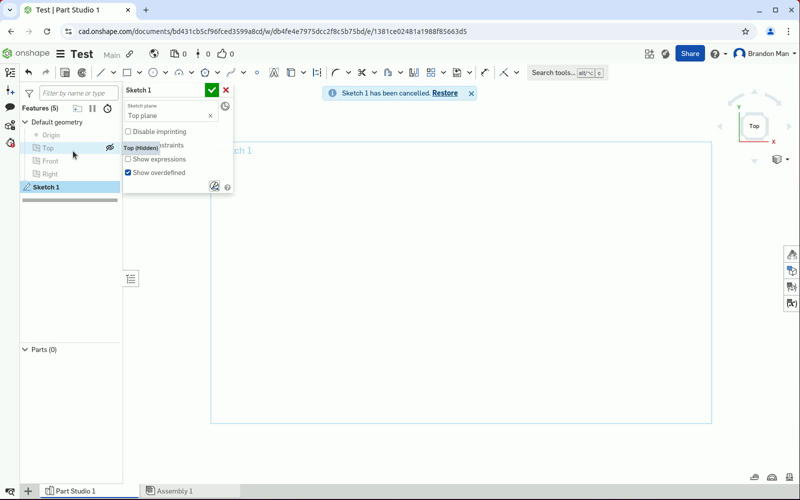
mouse_move(73, 352)
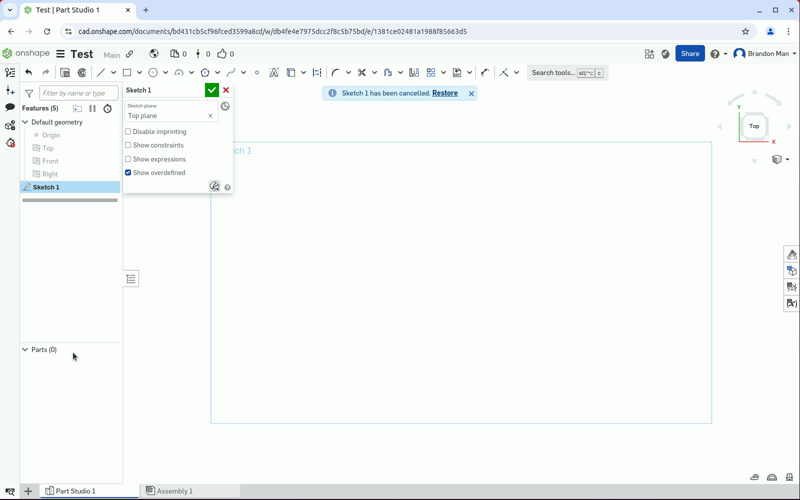
key(y)
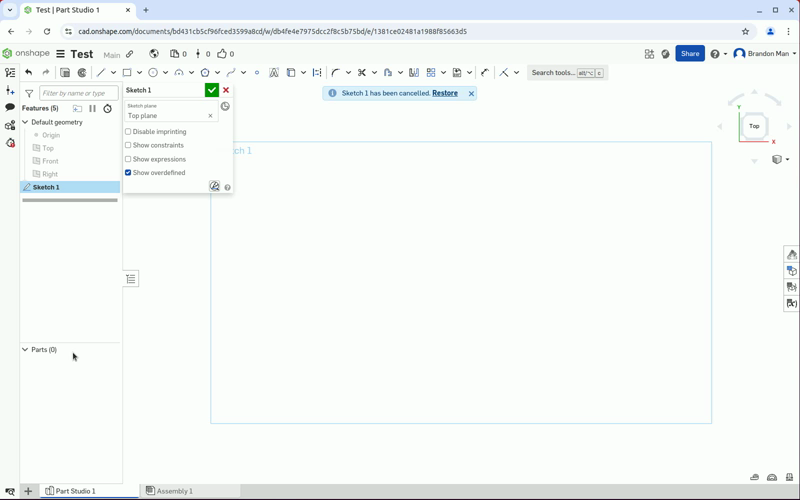
key(c)
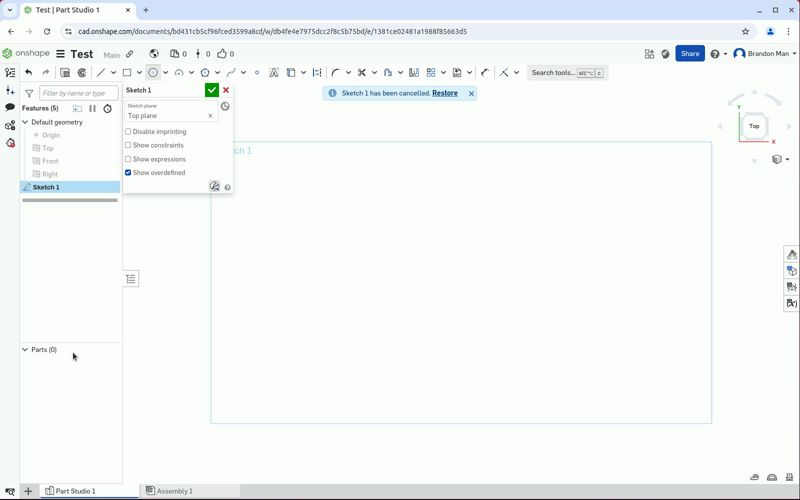
key_down(shift)
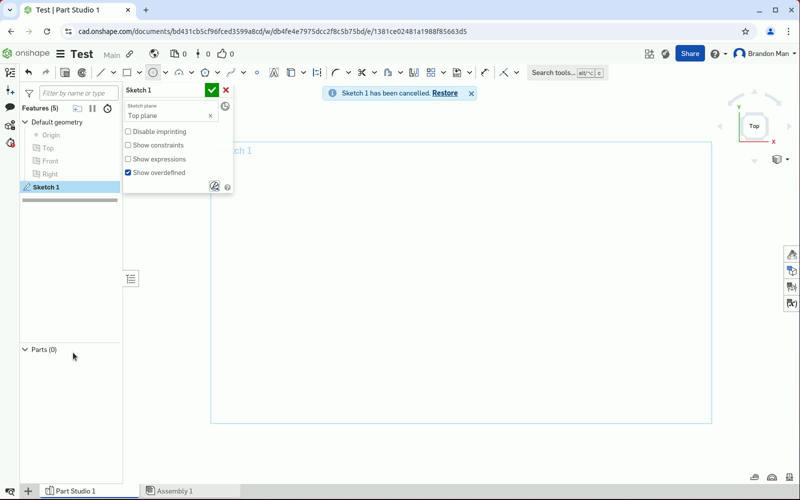
mouse_move(461, 282)
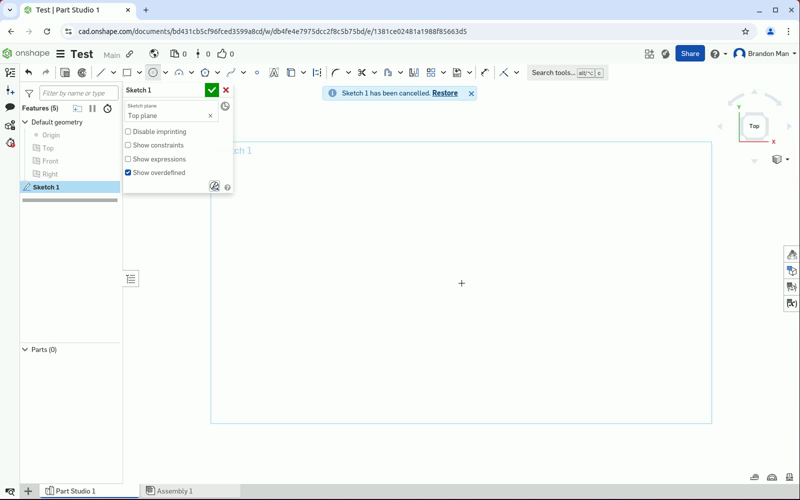
click(461, 282)
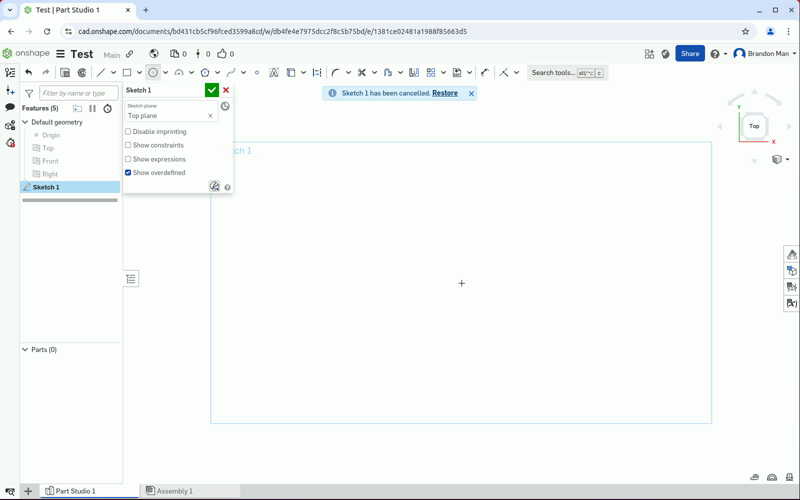
key_up(shift)
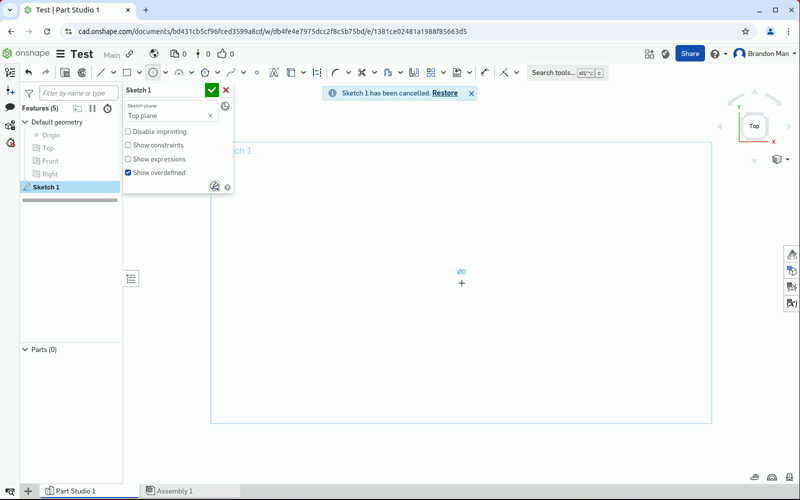
mouse_move(494, 282)
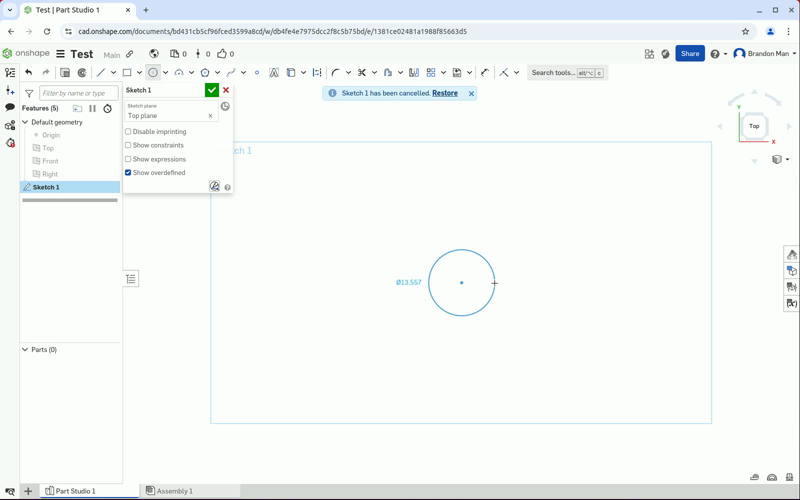
click(494, 282)
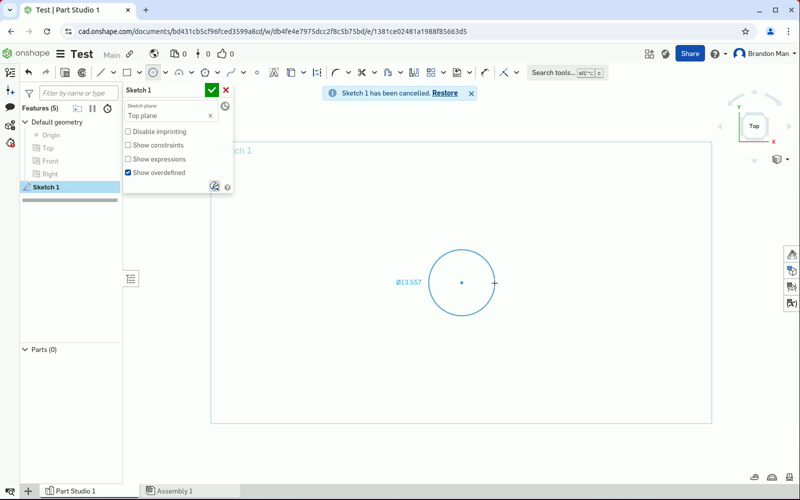
key(esc)
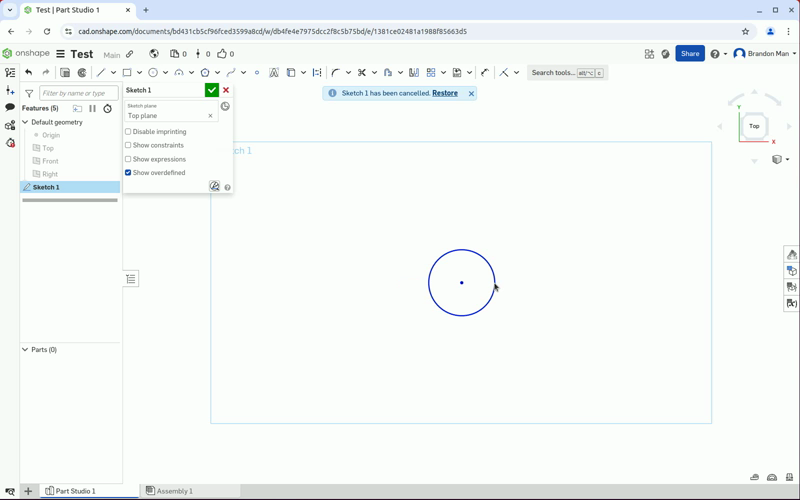
mouse_move(456, 288)
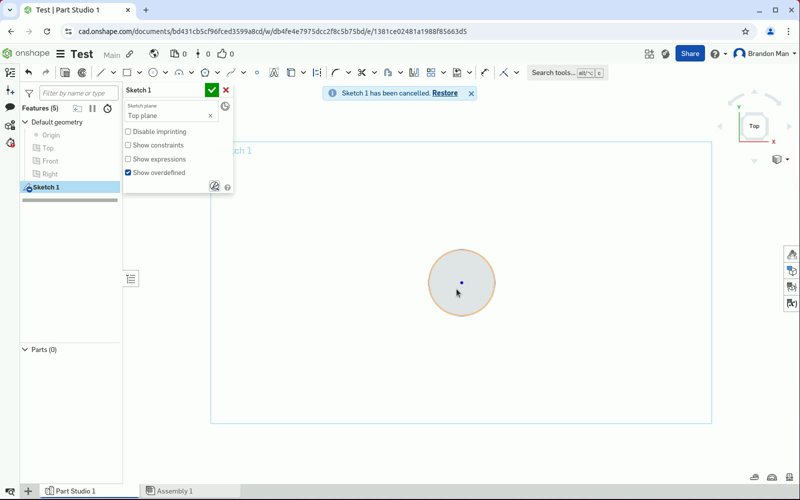
click(456, 288)
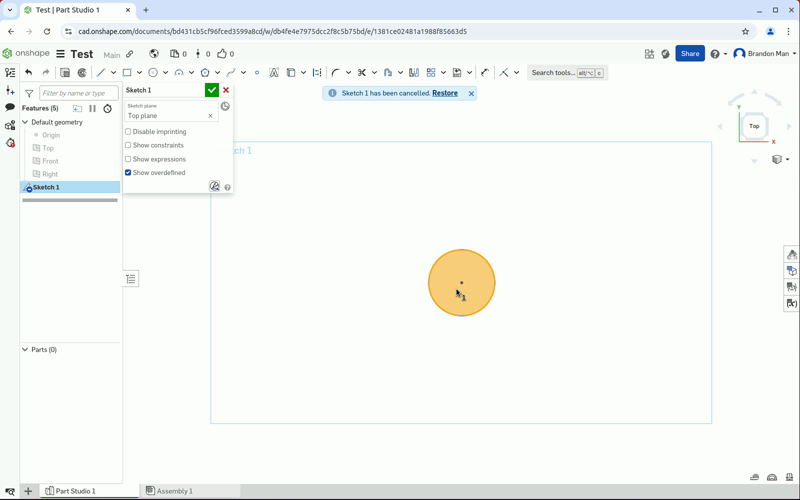
mouse_move(73, 352)
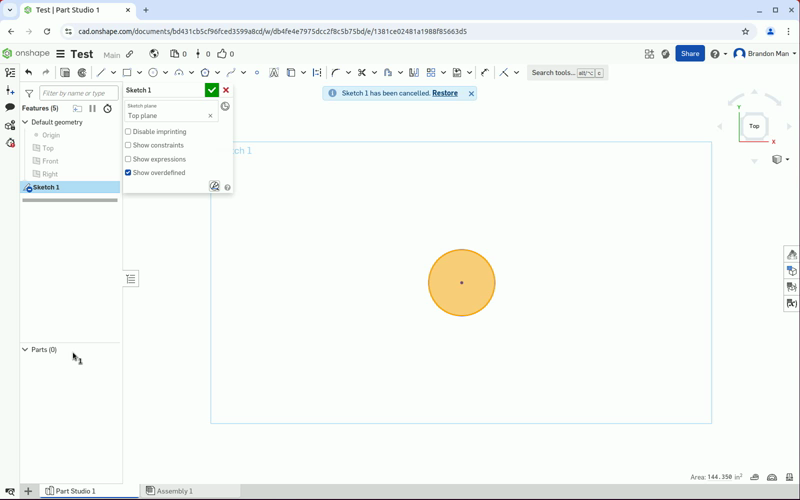
key(shift+y)
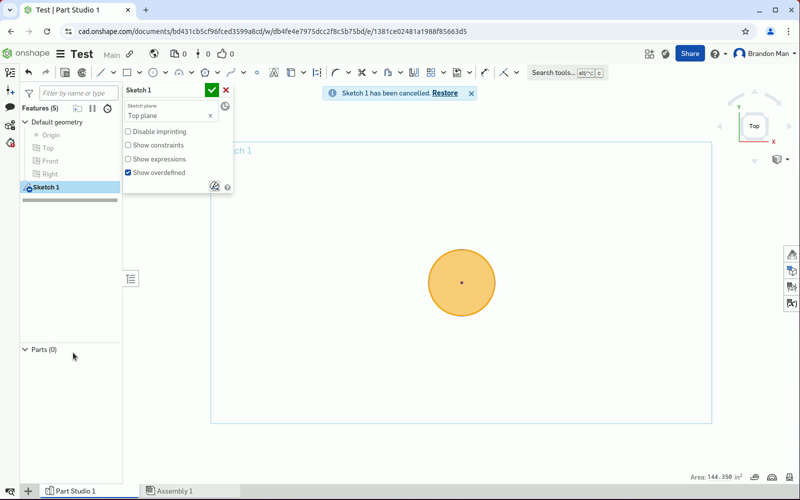
key(shift+e)
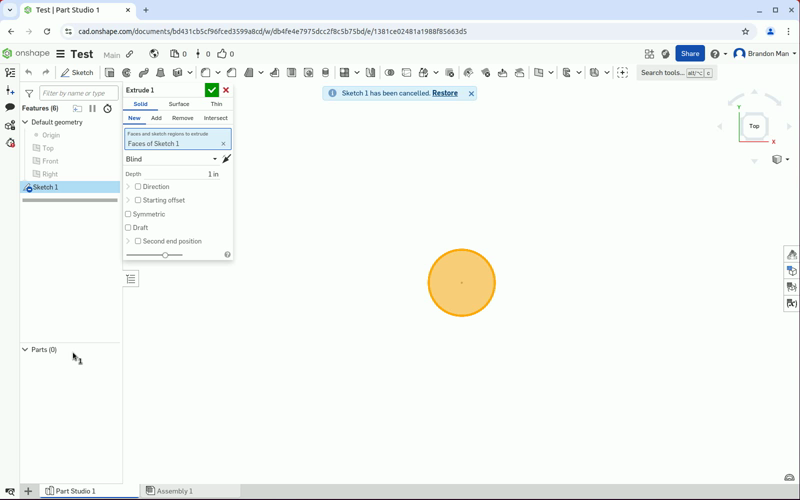
mouse_move(143, 106)
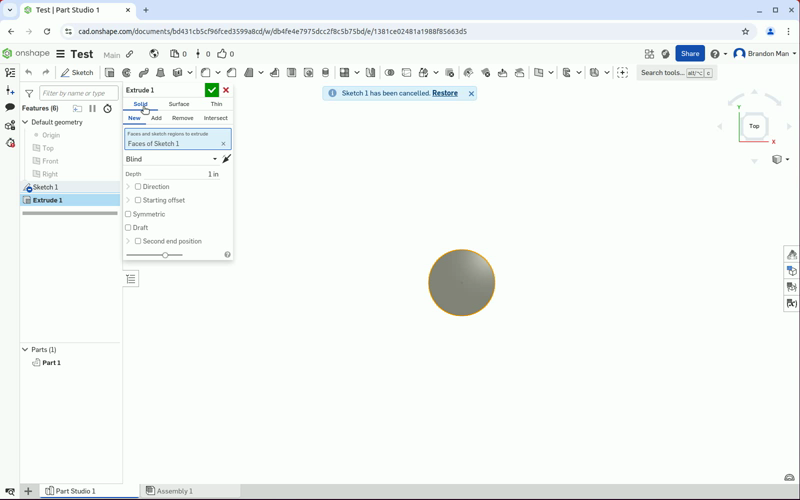
click(143, 106)
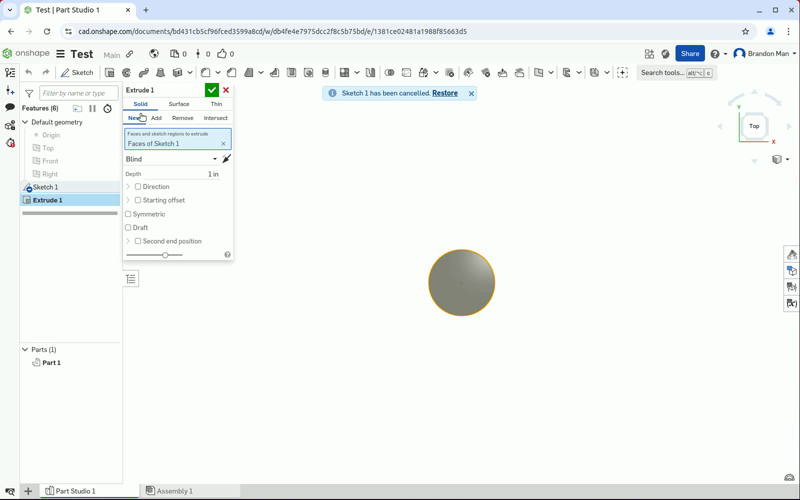
mouse_move(137, 120)
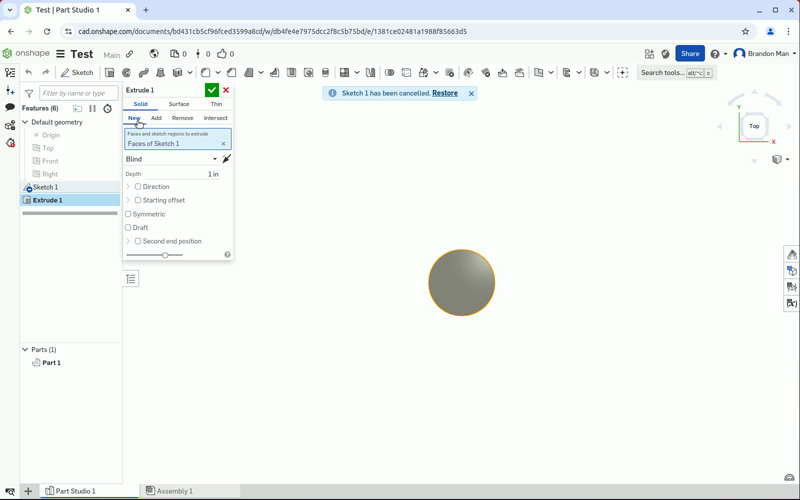
click(137, 120)
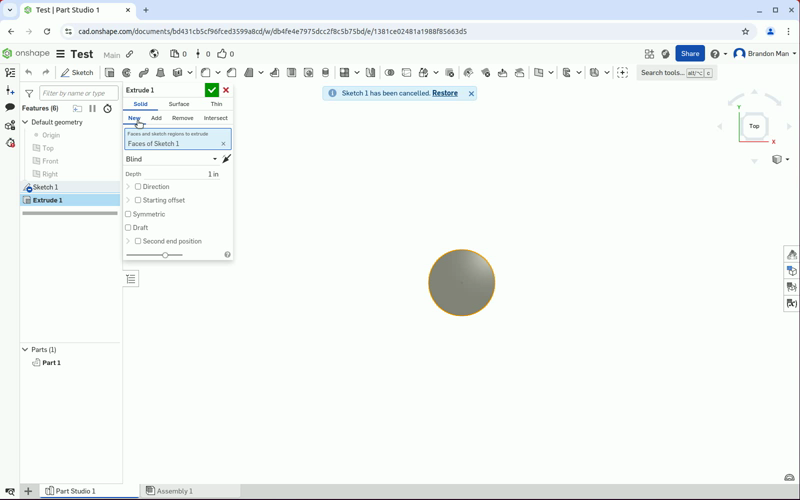
key(tab, 4)
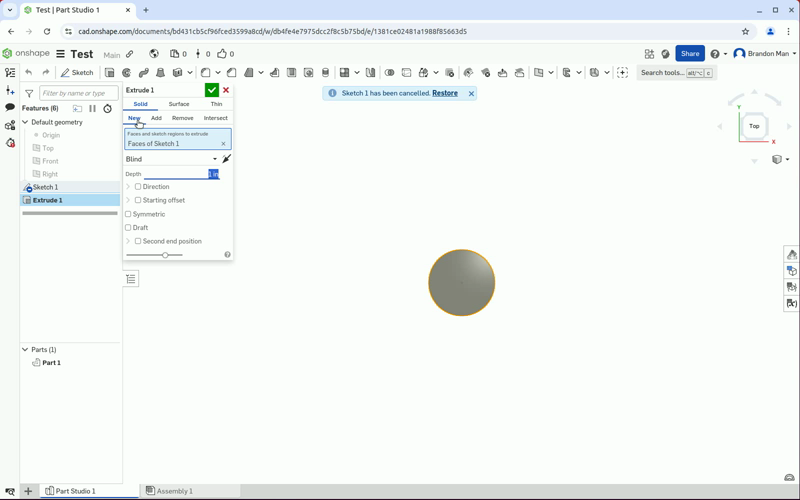
text(5.055)
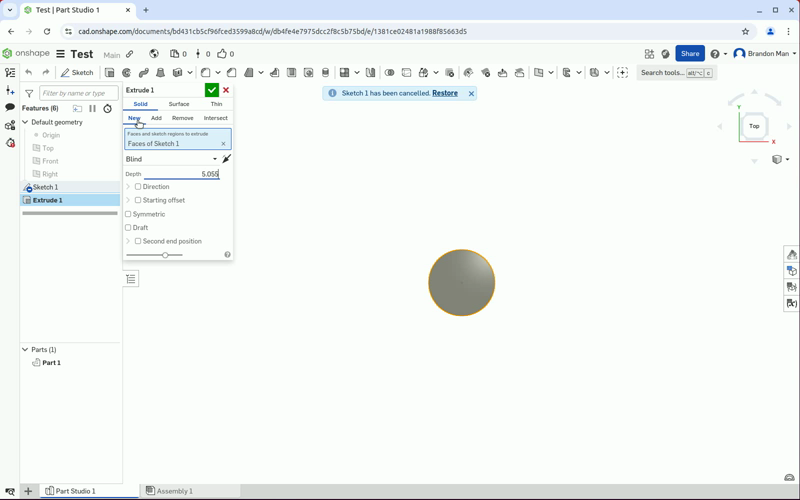
key(enter)
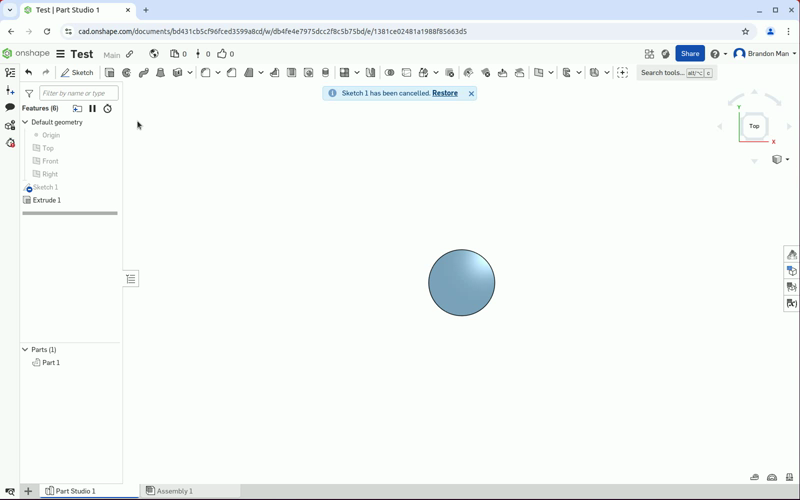
key(shift+h)
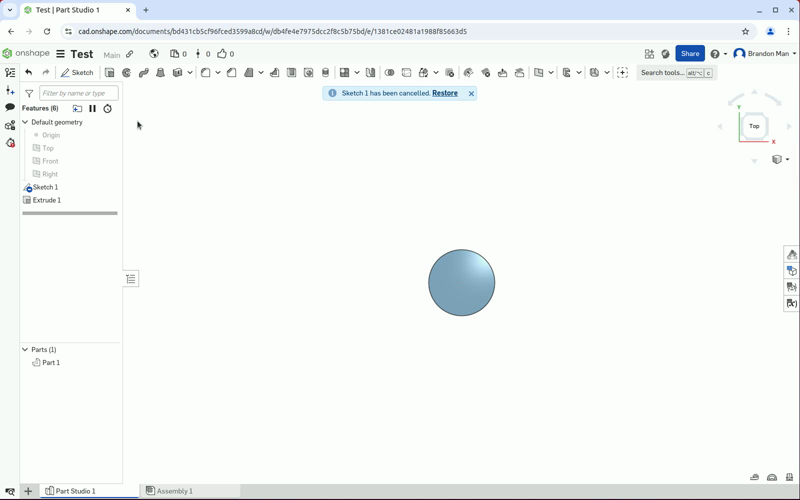
key(shift+h)
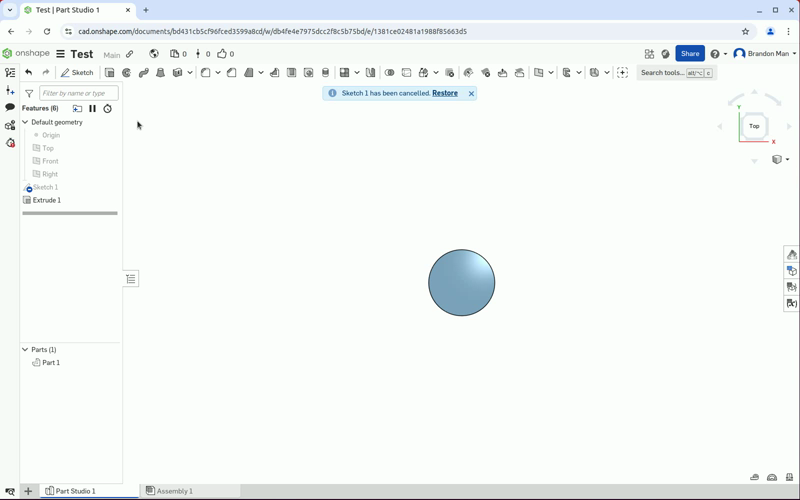
mouse_move(73, 189)
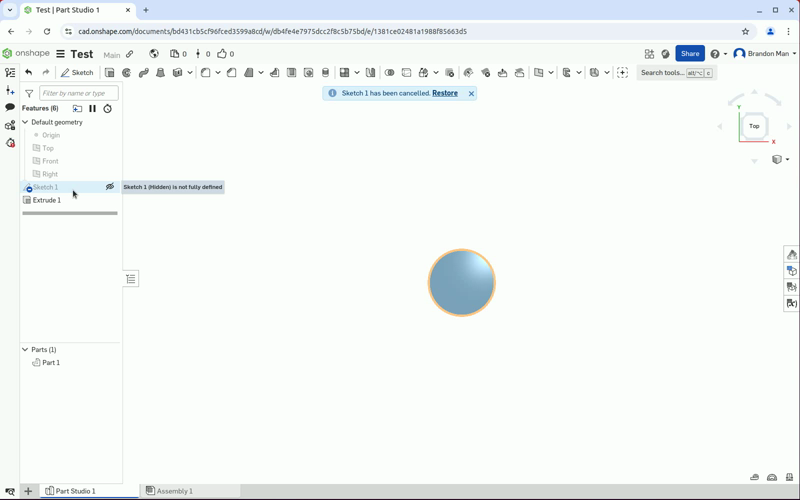
click(73, 189)
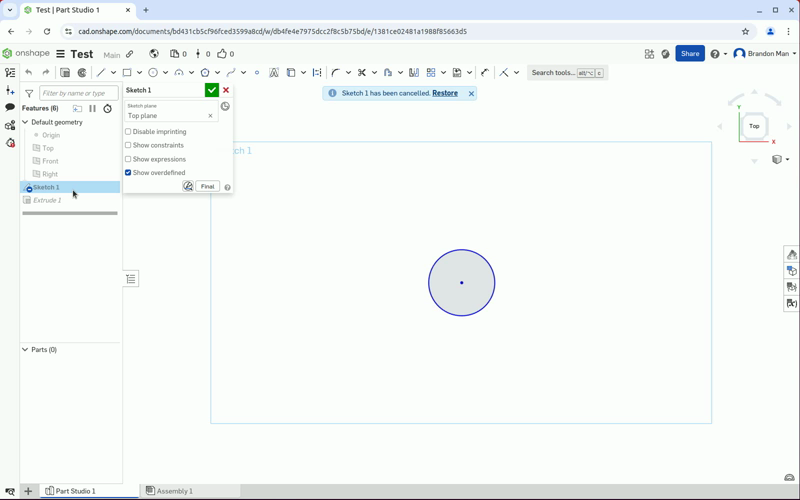
mouse_move(229, 92)
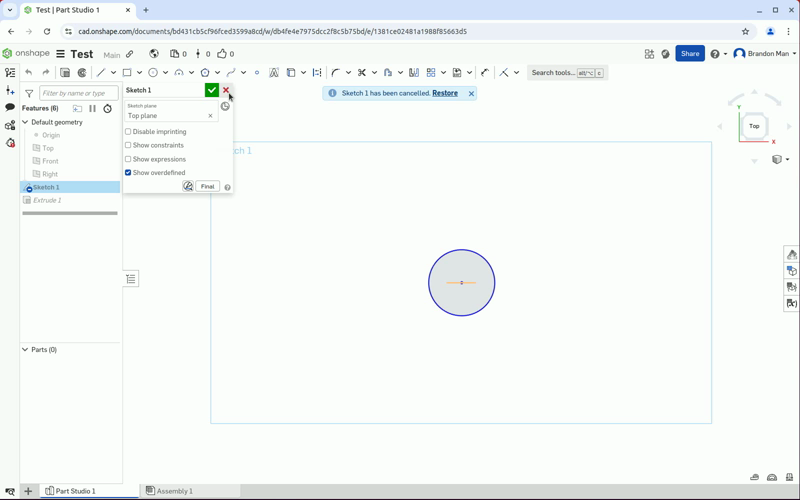
click(229, 92)
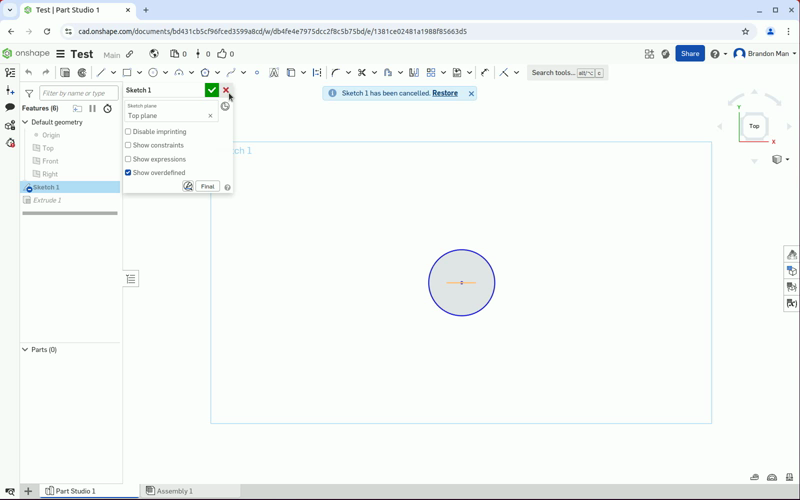
key(shift+s)
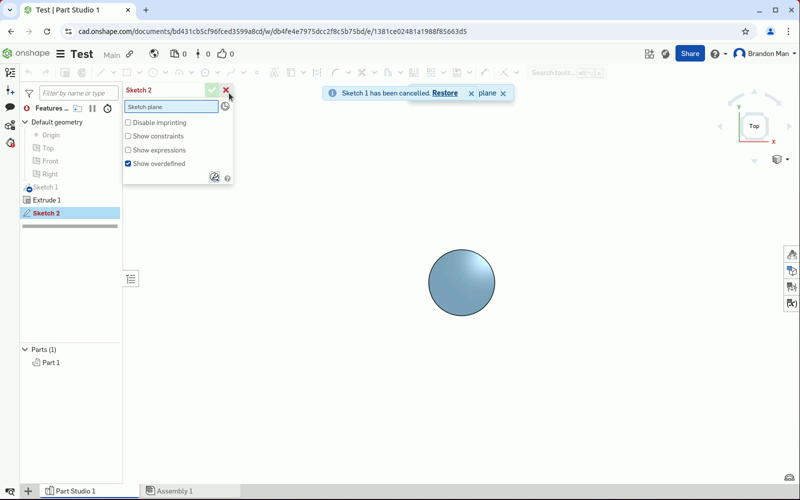
mouse_move(73, 150)
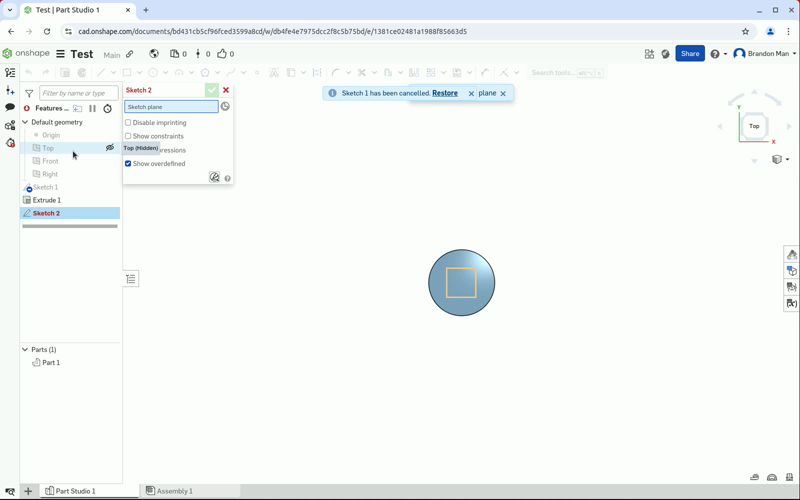
click(73, 150)
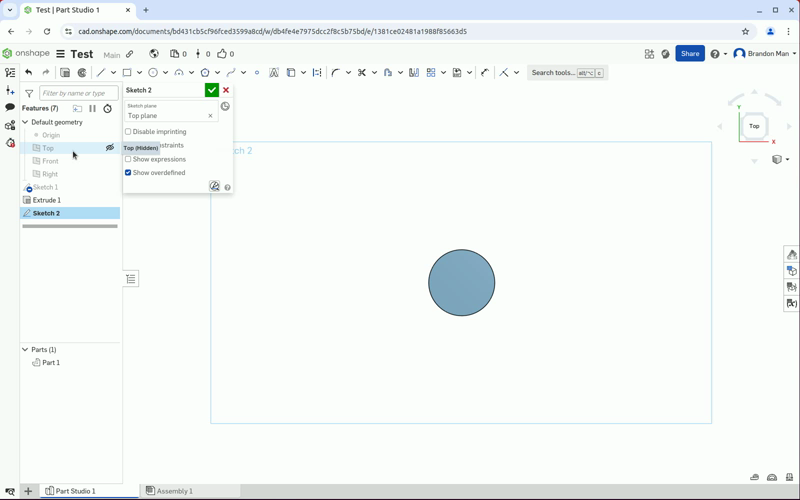
mouse_move(73, 352)
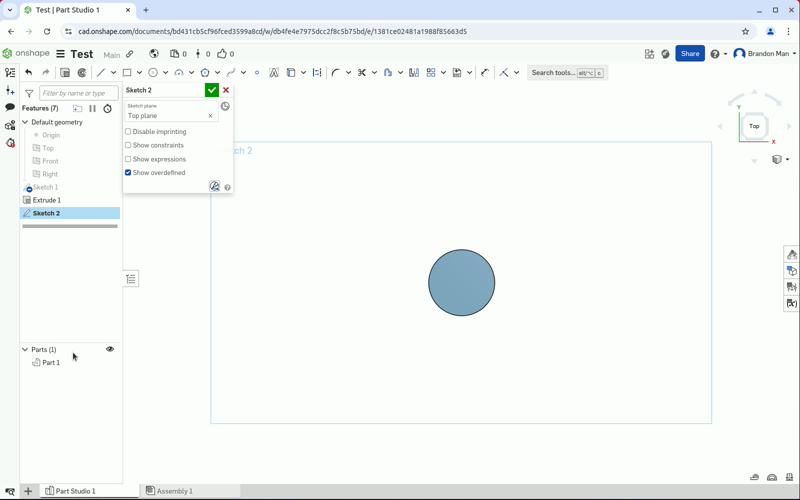
key(y)
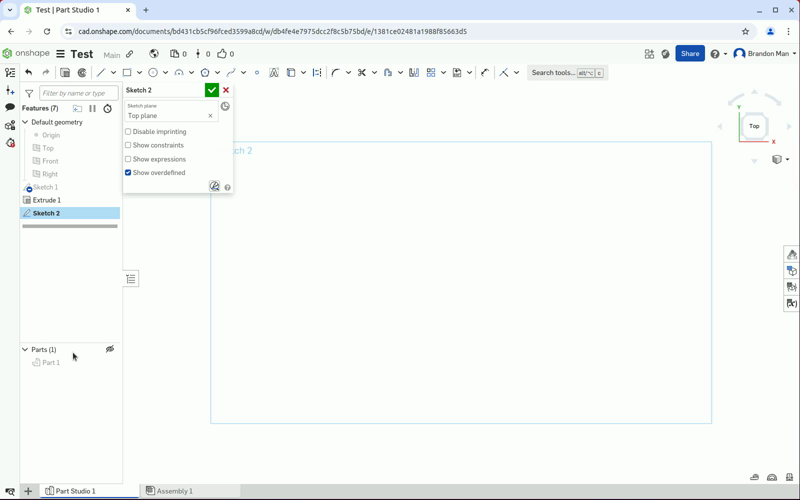
key(c)
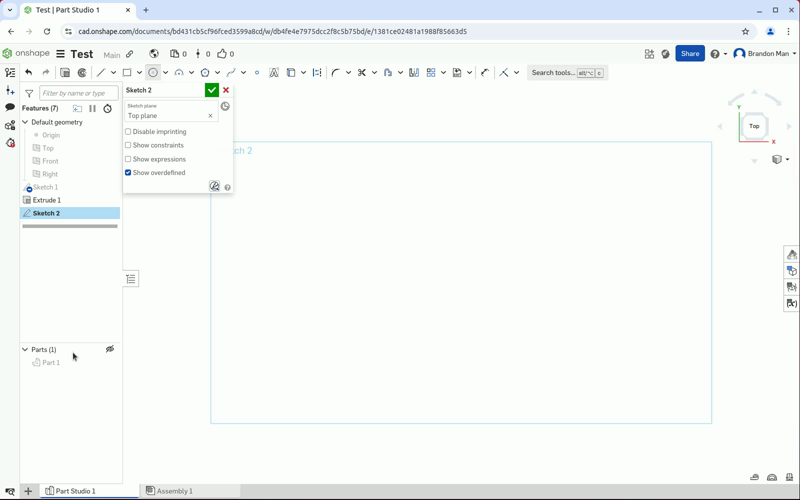
key_down(shift)
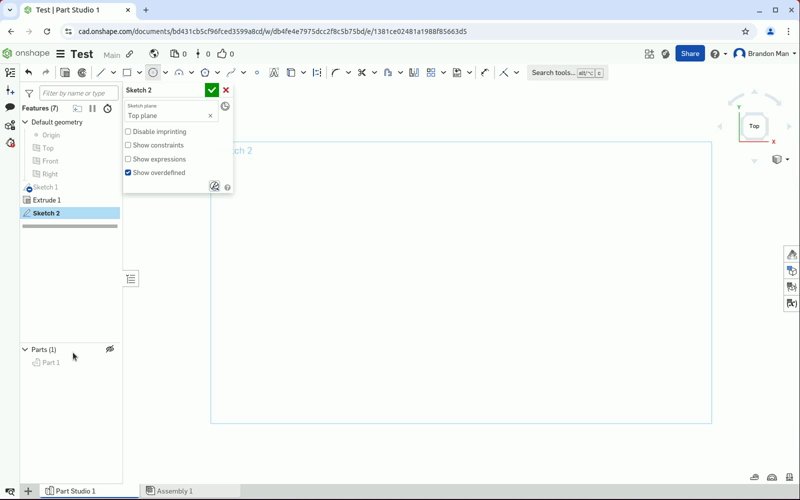
mouse_move(460, 282)
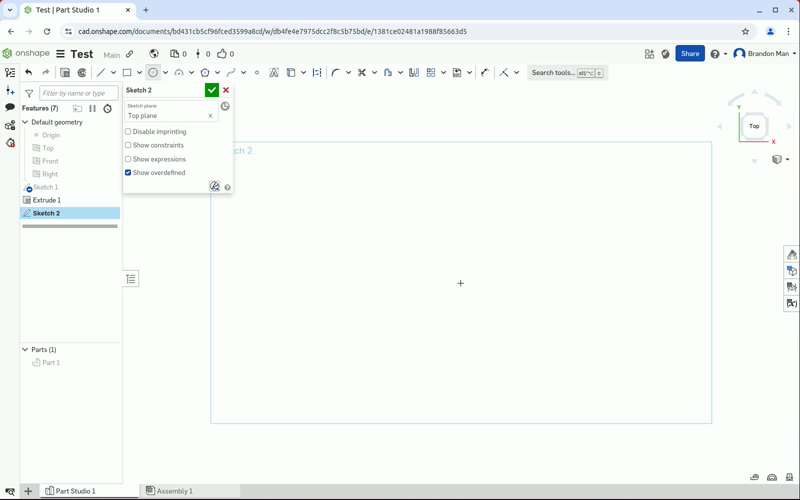
click(460, 282)
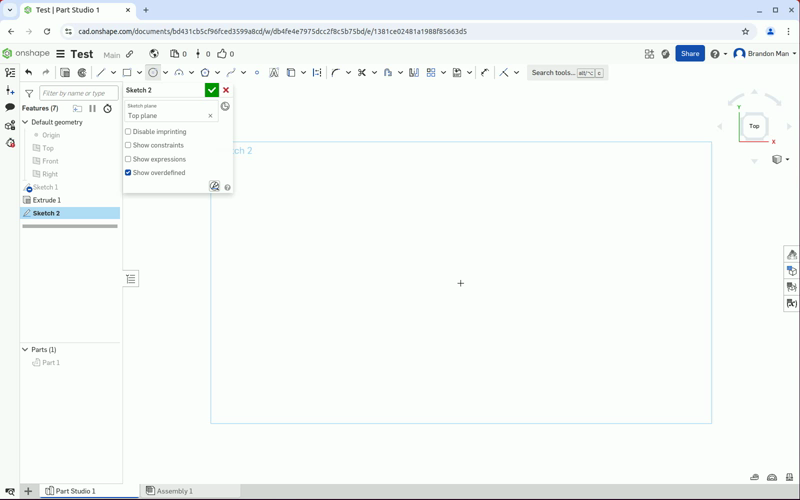
key_up(shift)
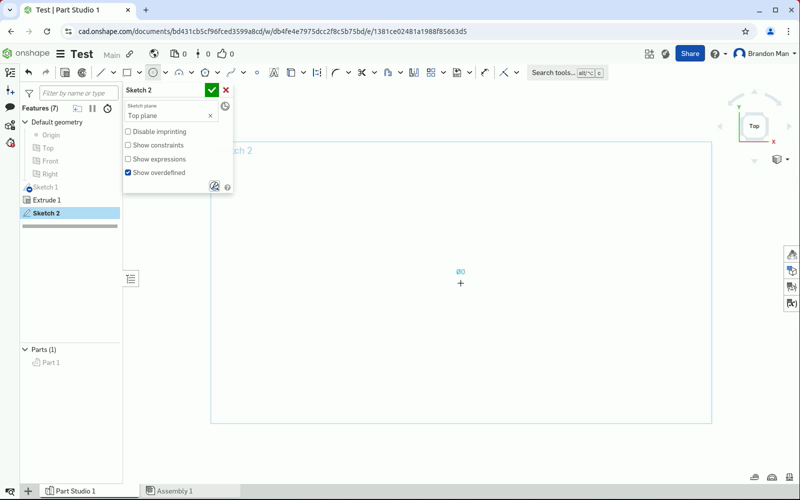
mouse_move(533, 282)
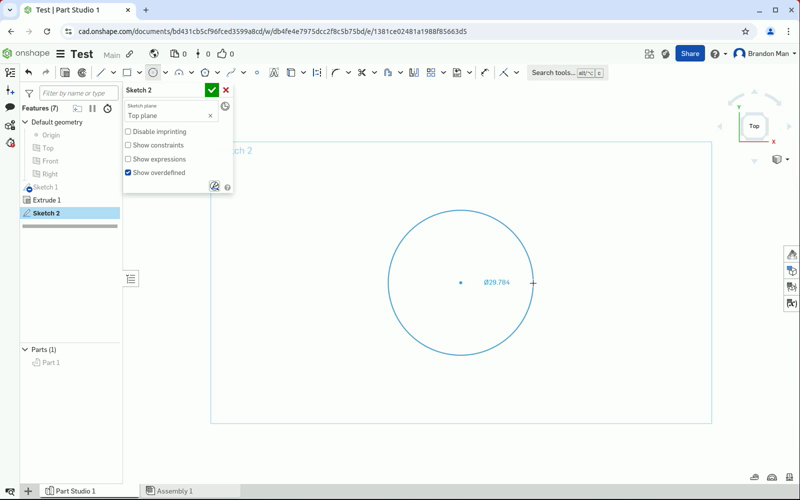
click(533, 282)
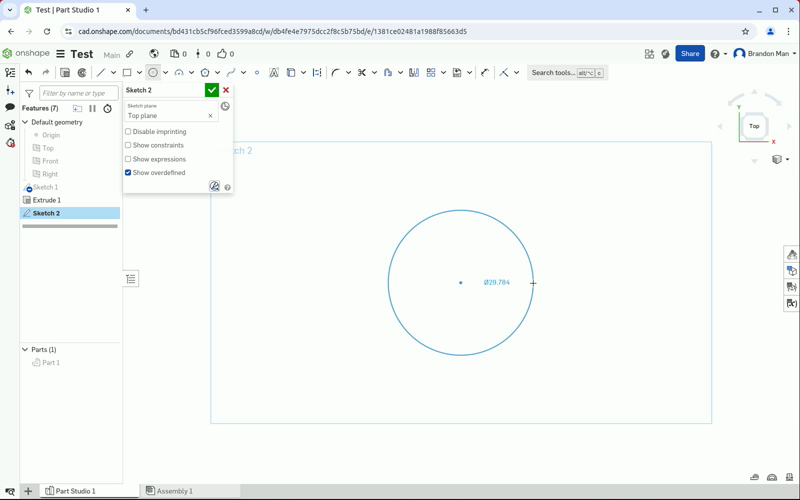
key(esc)
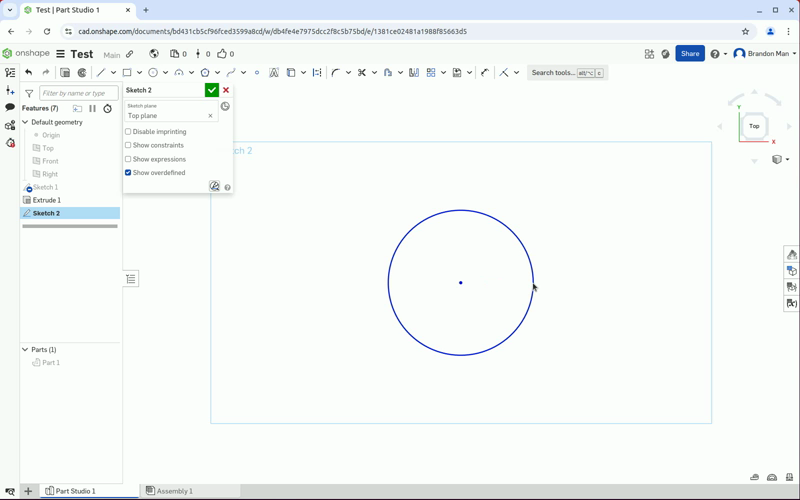
key(c)
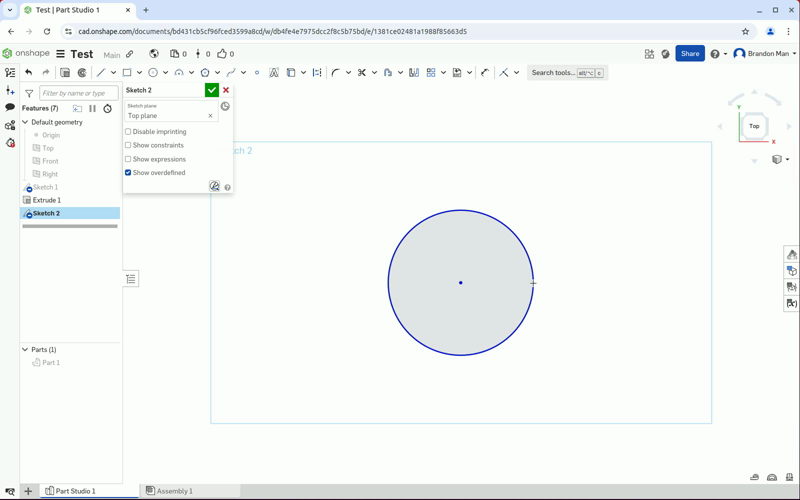
key_down(shift)
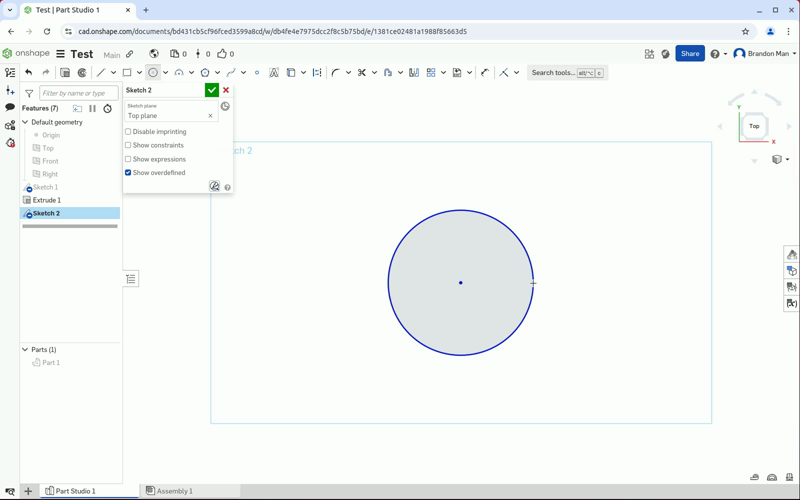
mouse_move(460, 282)
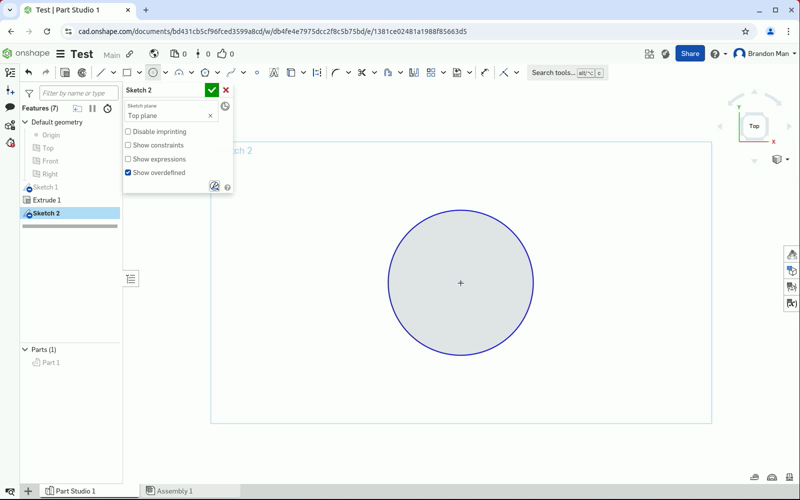
click(460, 282)
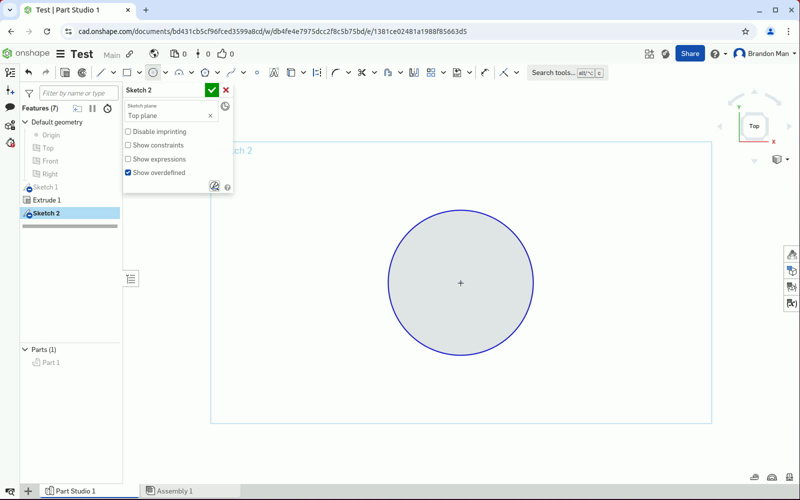
key_up(shift)
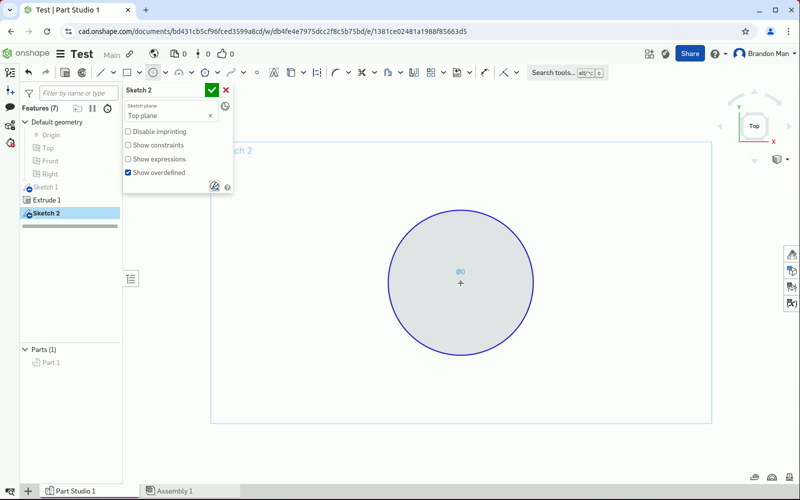
mouse_move(492, 282)
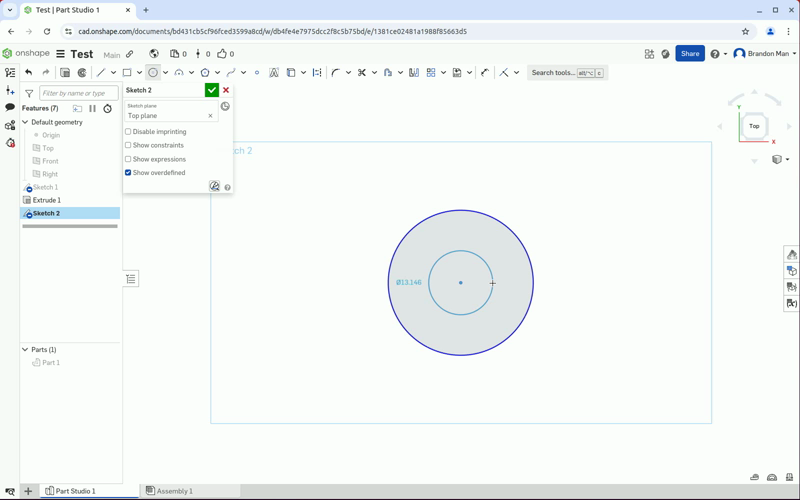
click(492, 282)
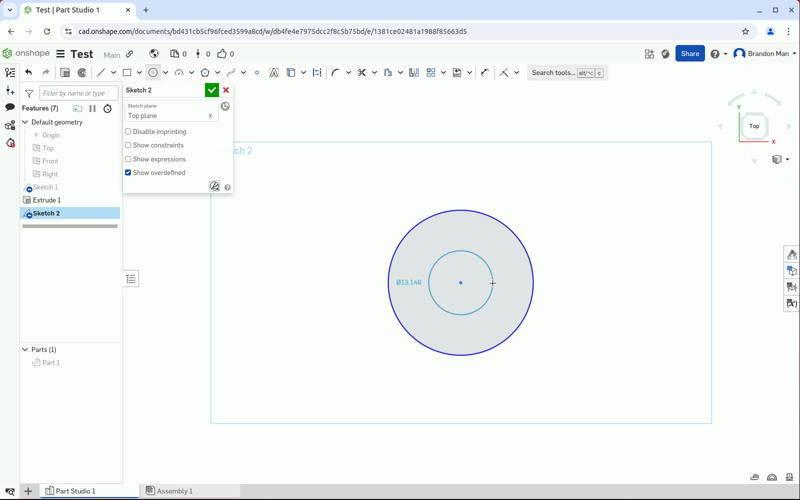
key(esc)
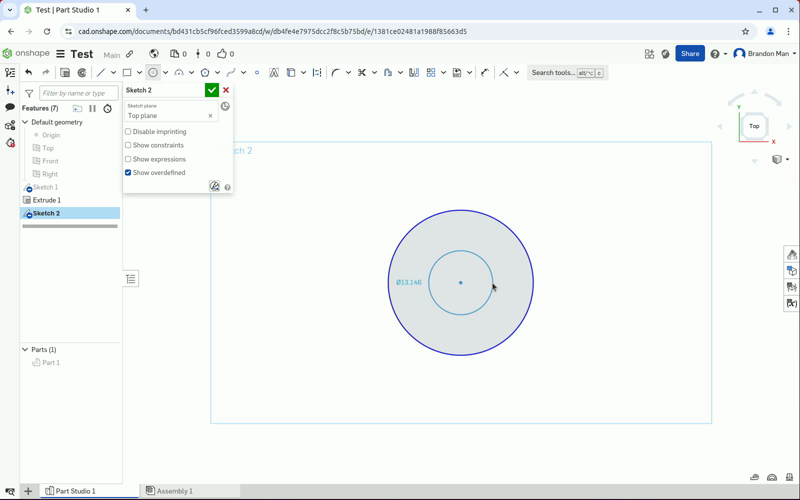
mouse_move(471, 339)
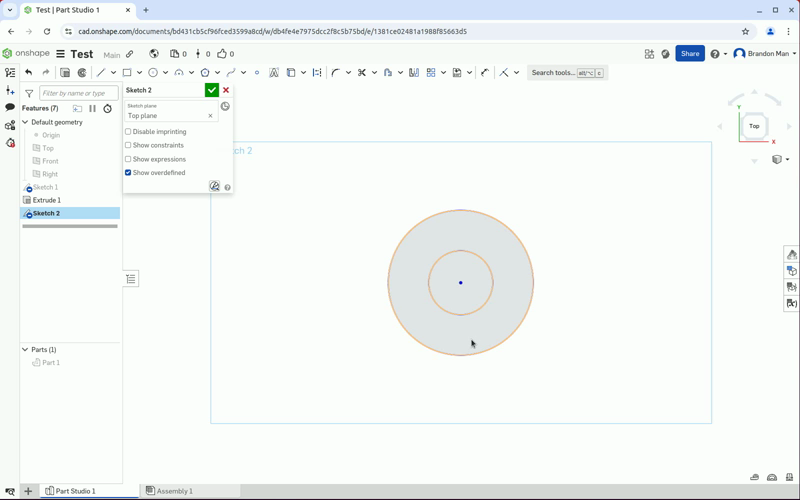
click(471, 339)
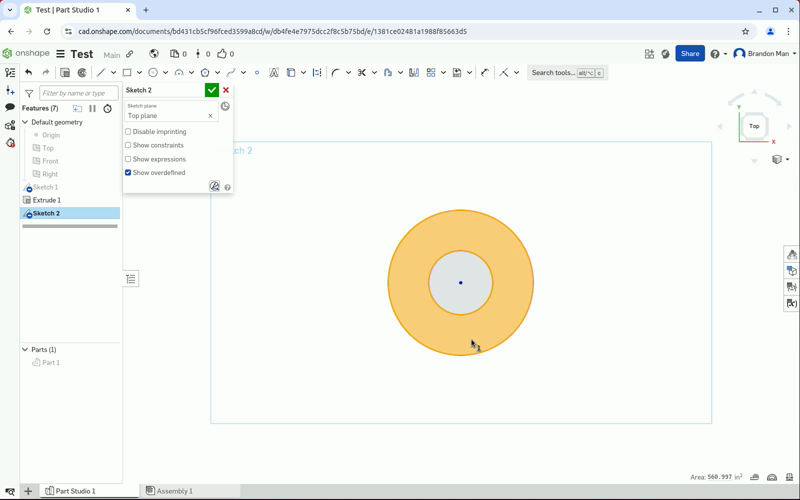
mouse_move(73, 352)
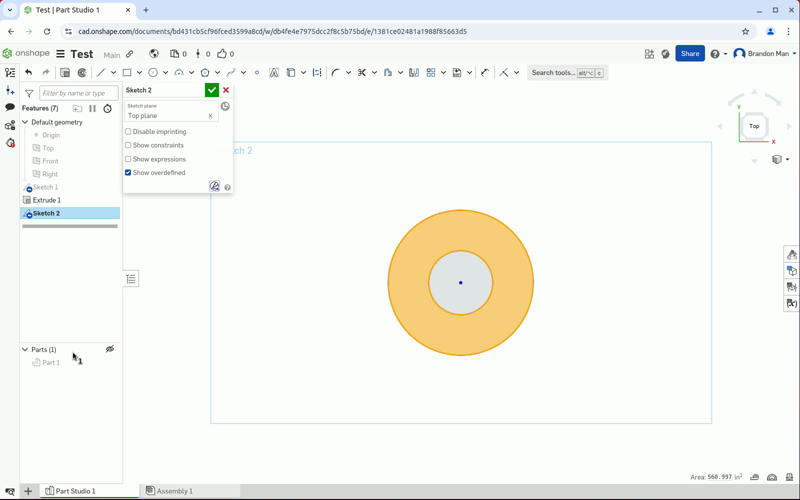
key(shift+y)
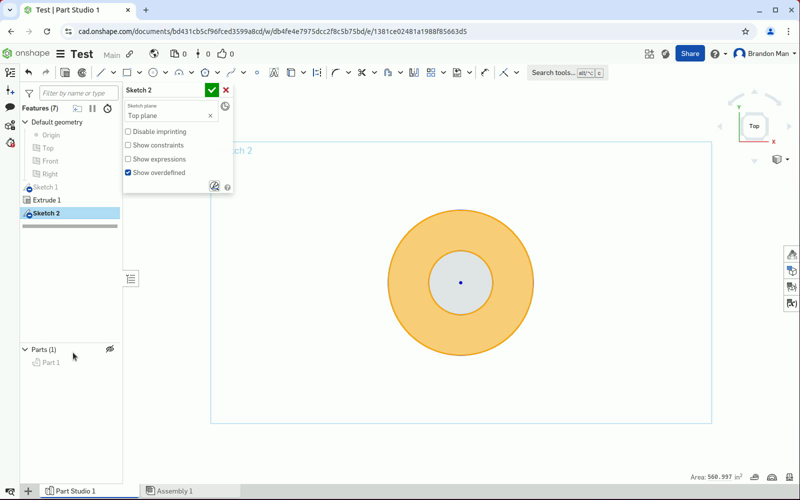
key(shift+e)
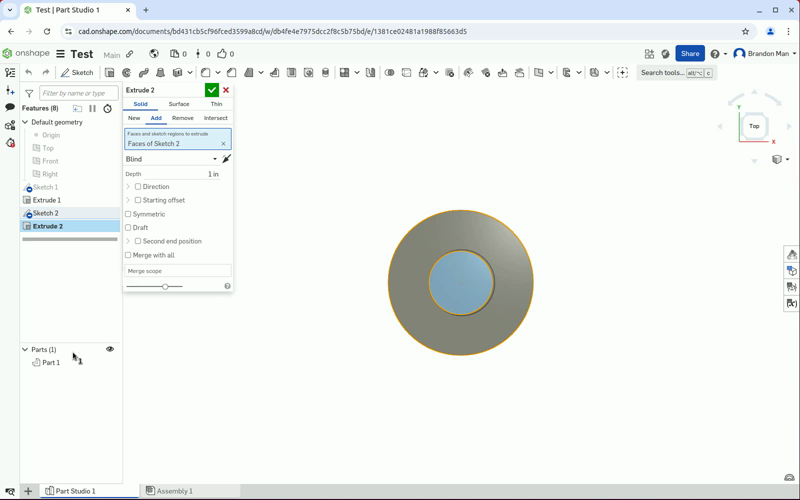
mouse_move(143, 106)
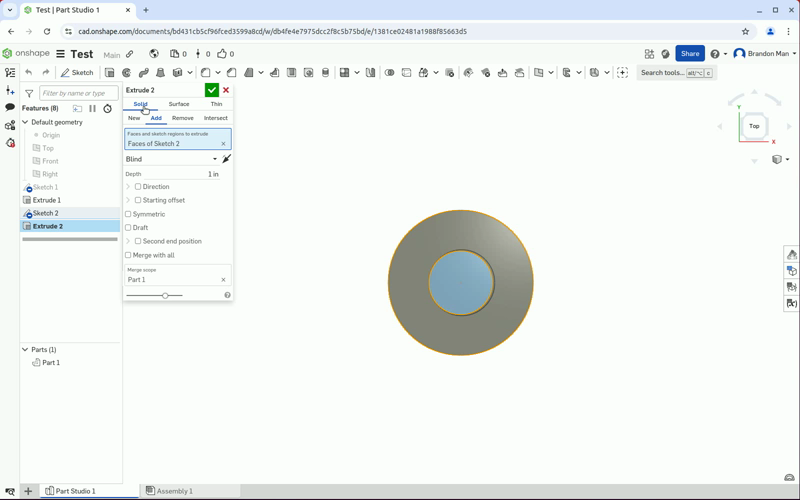
click(143, 106)
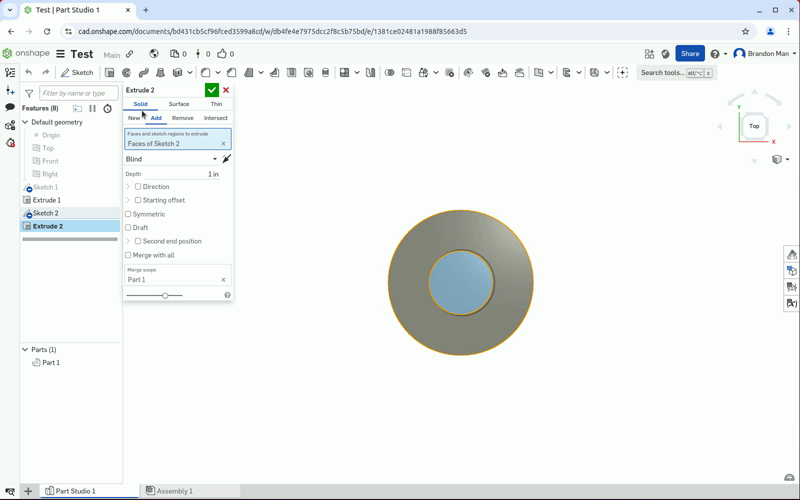
mouse_move(137, 120)
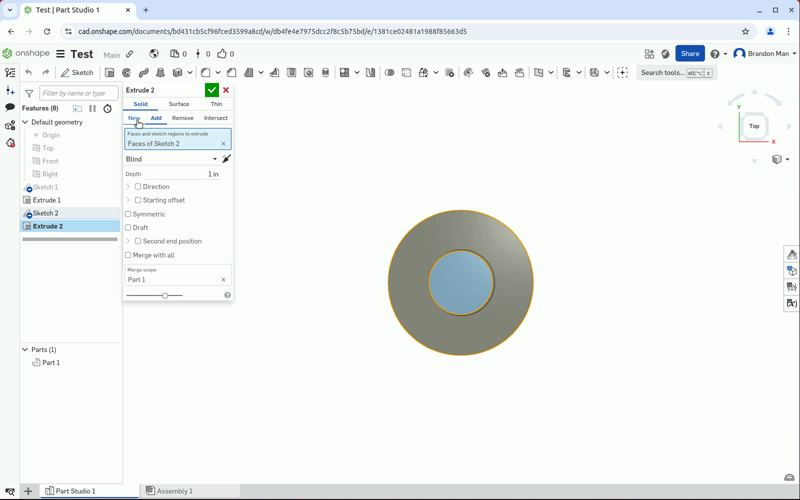
click(137, 120)
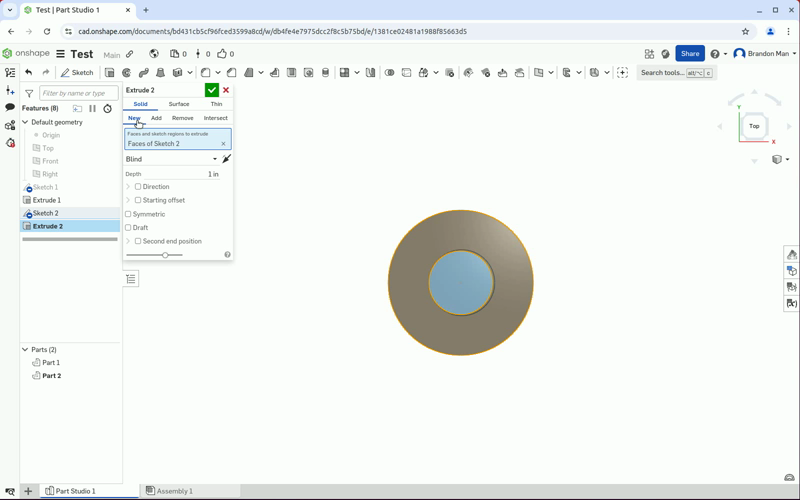
key(tab, 4)
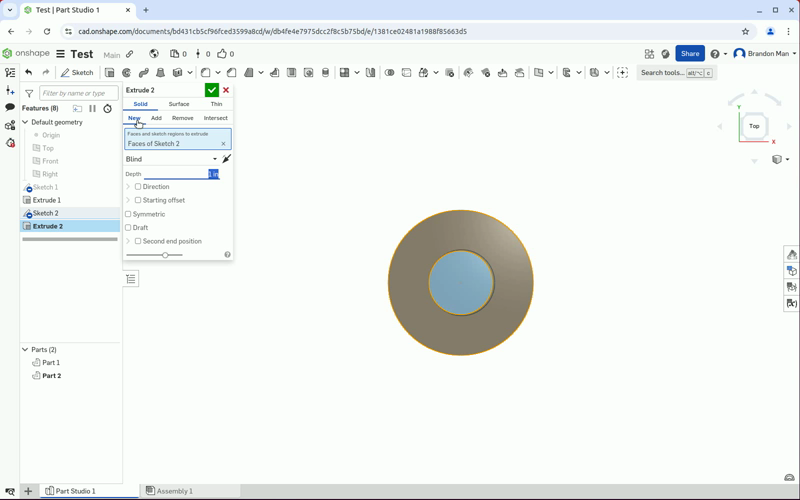
text(5.055)
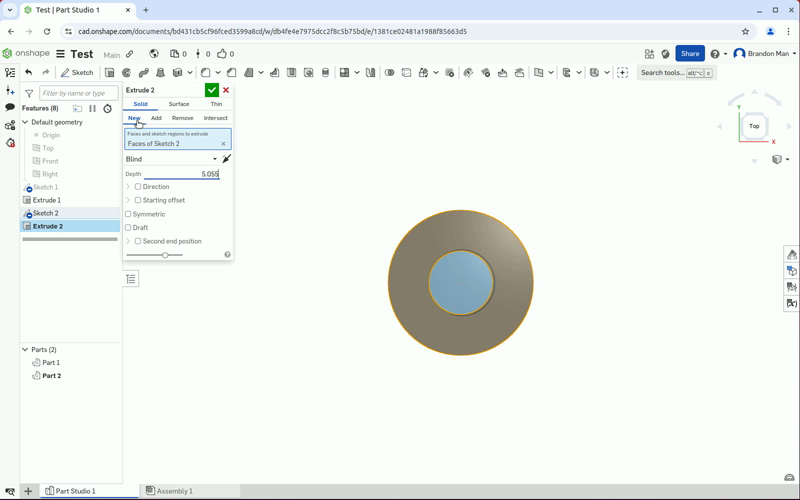
key(enter)
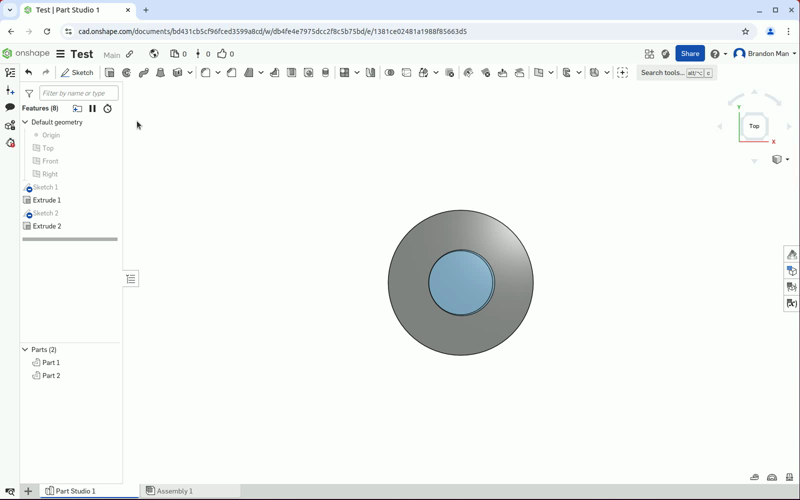
key(shift+h)
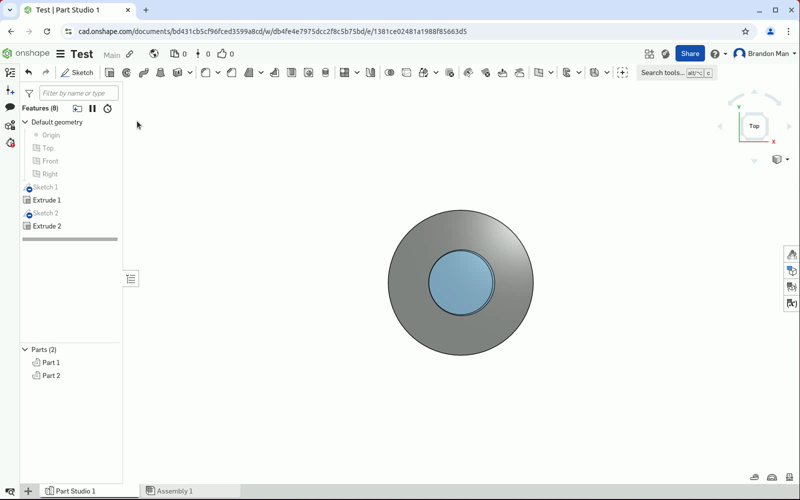
key(shift+h)
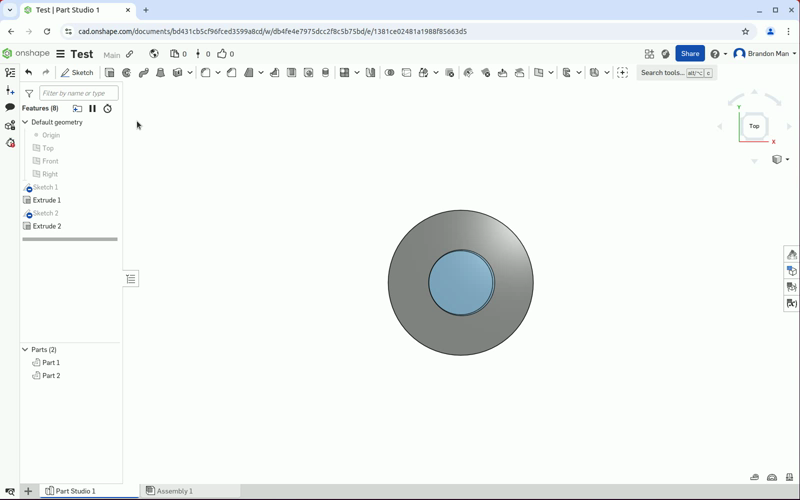
mouse_move(73, 189)
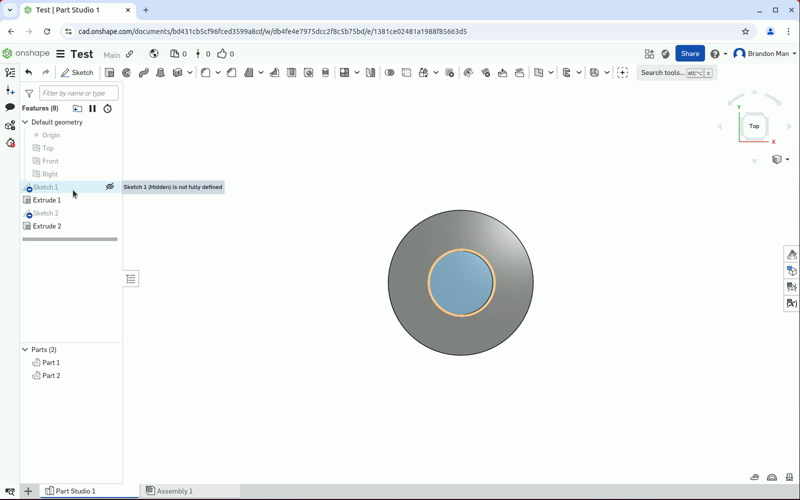
click(73, 189)
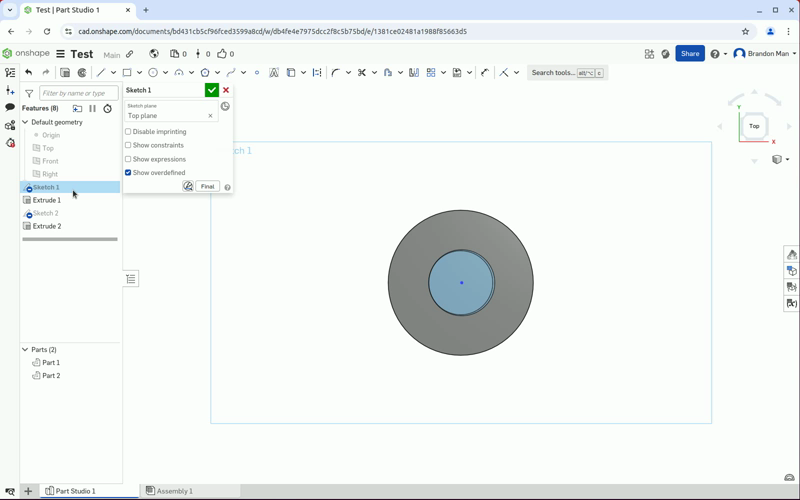
mouse_move(229, 92)
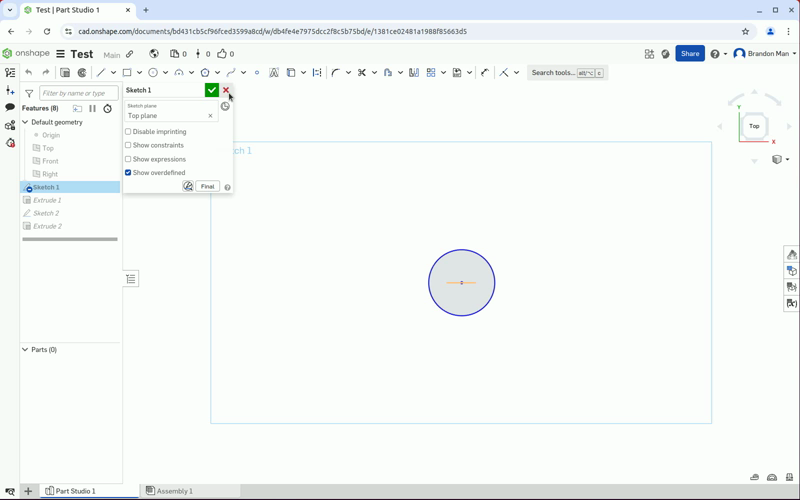
click(229, 92)
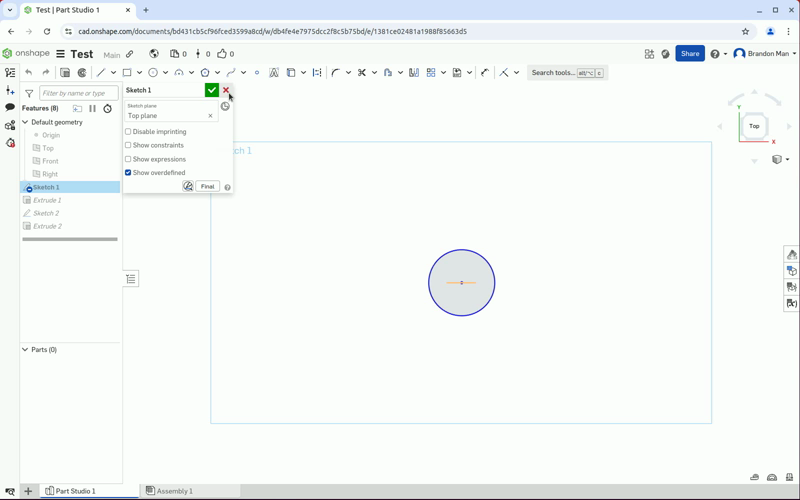
key(shift+s)
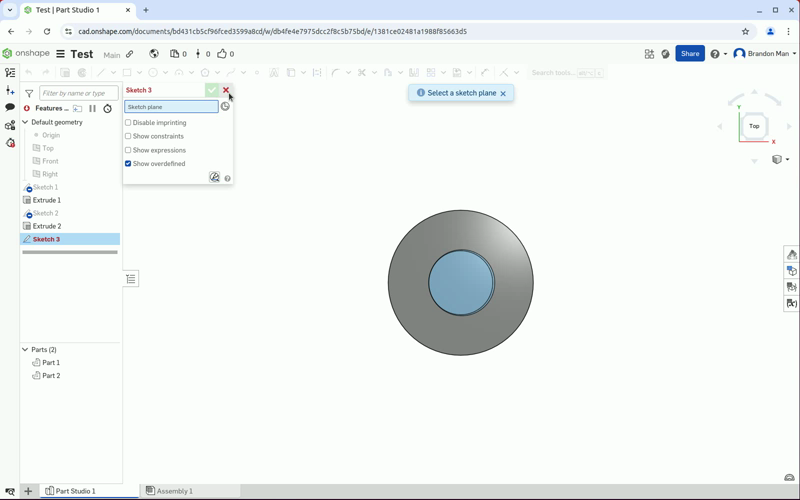
mouse_move(73, 150)
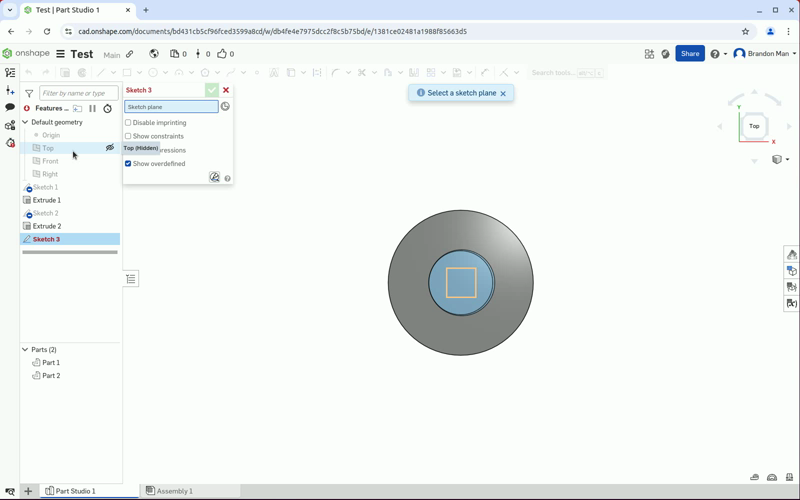
click(73, 150)
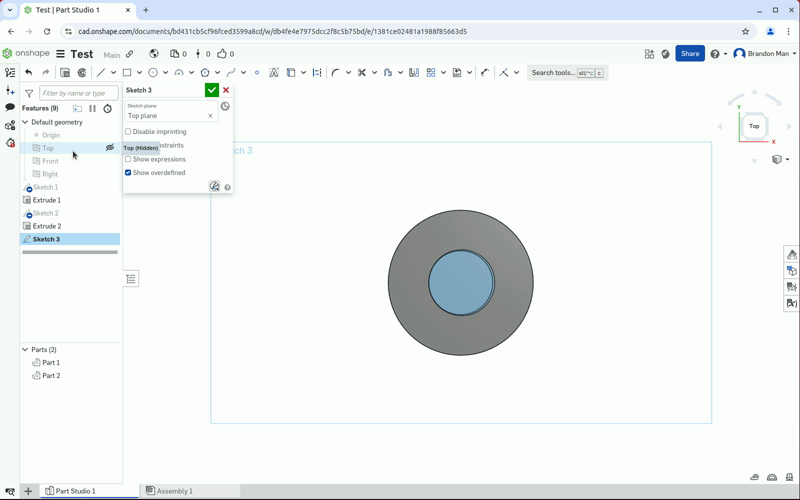
mouse_move(73, 352)
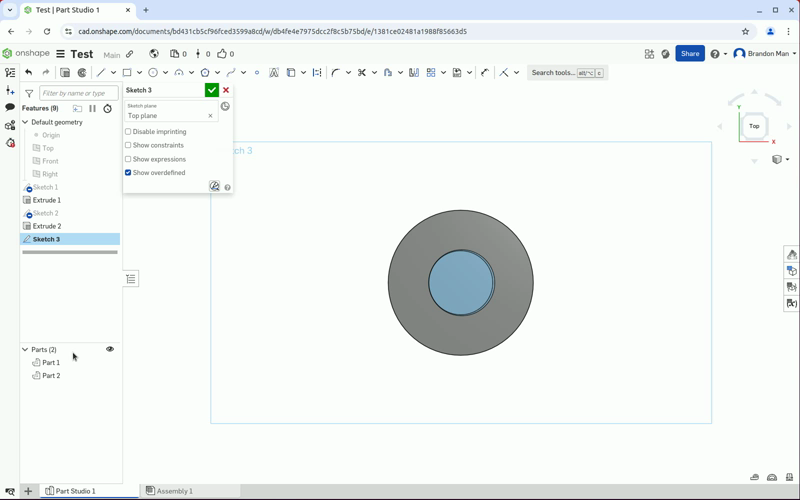
key(y)
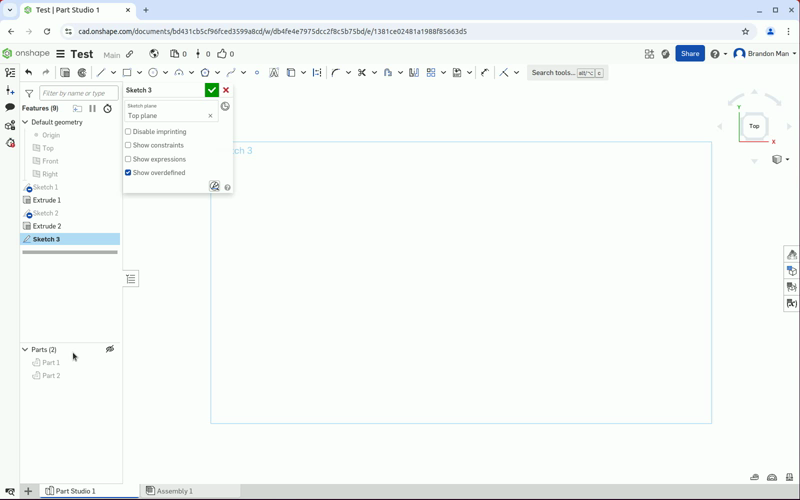
key(c)
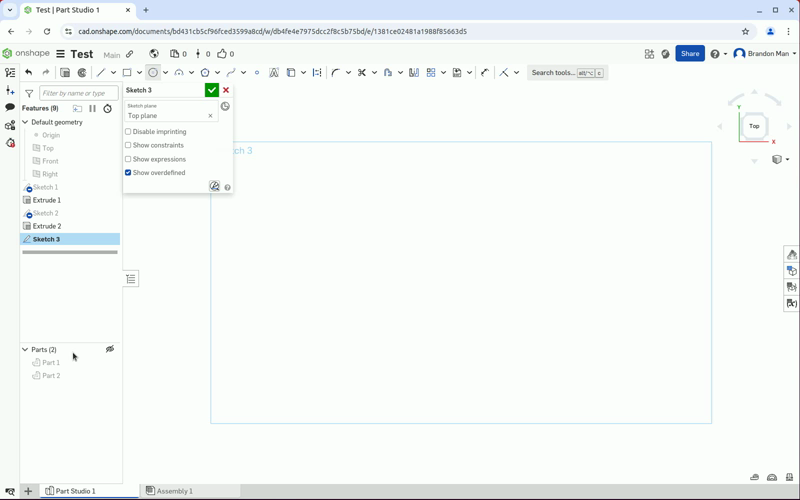
key_down(shift)
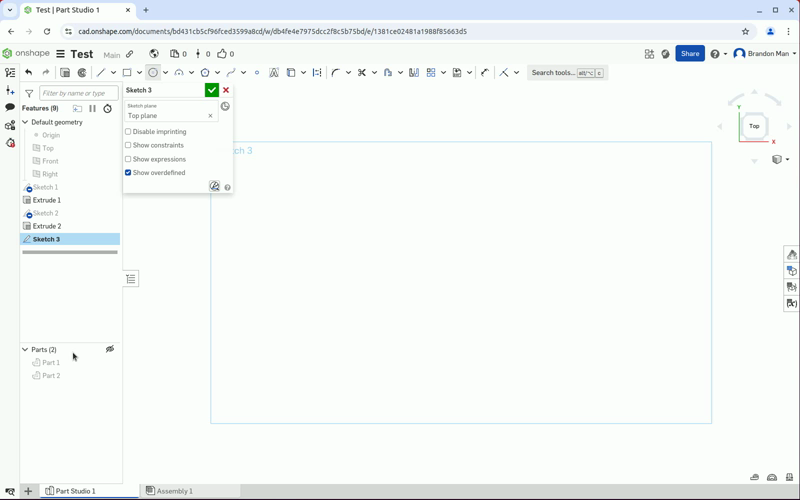
mouse_move(461, 282)
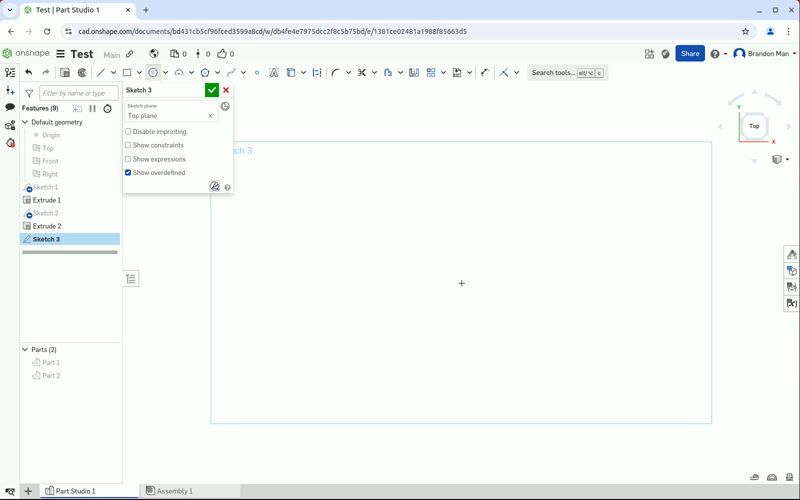
click(461, 282)
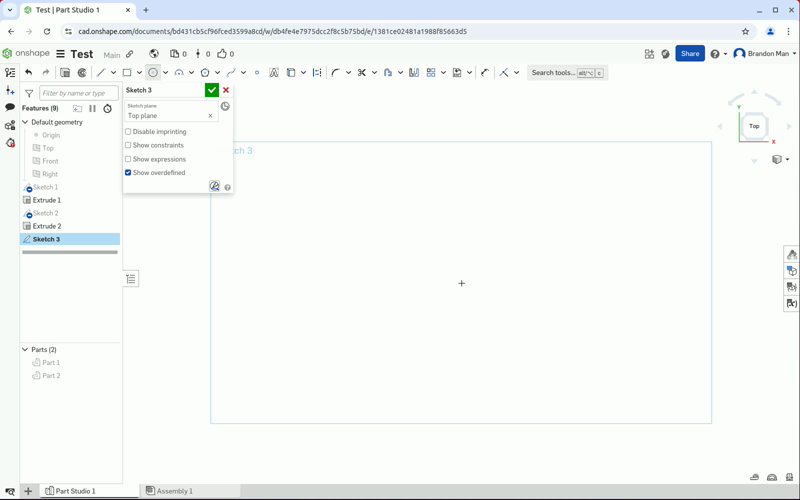
key_up(shift)
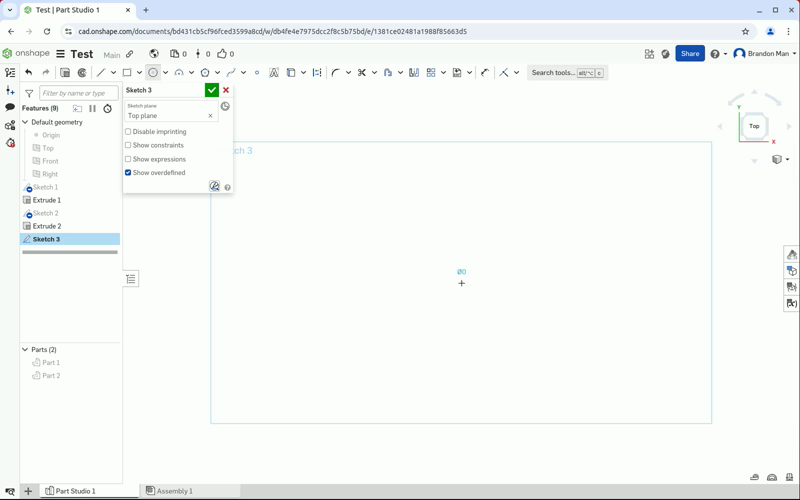
mouse_move(494, 282)
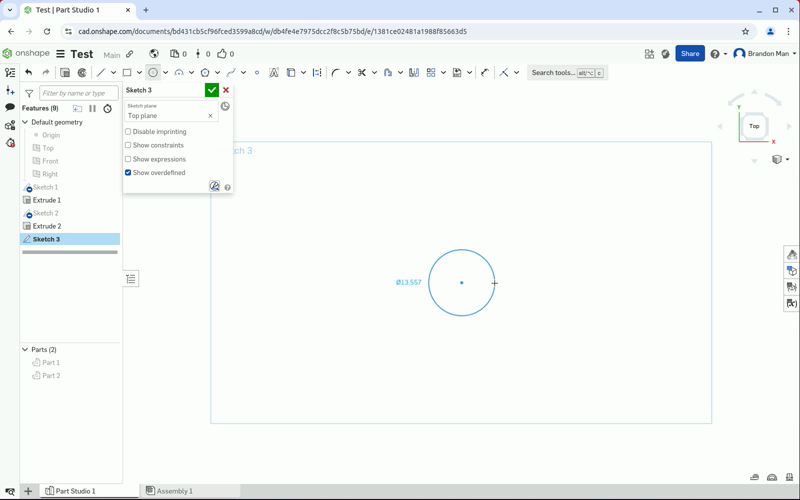
click(494, 282)
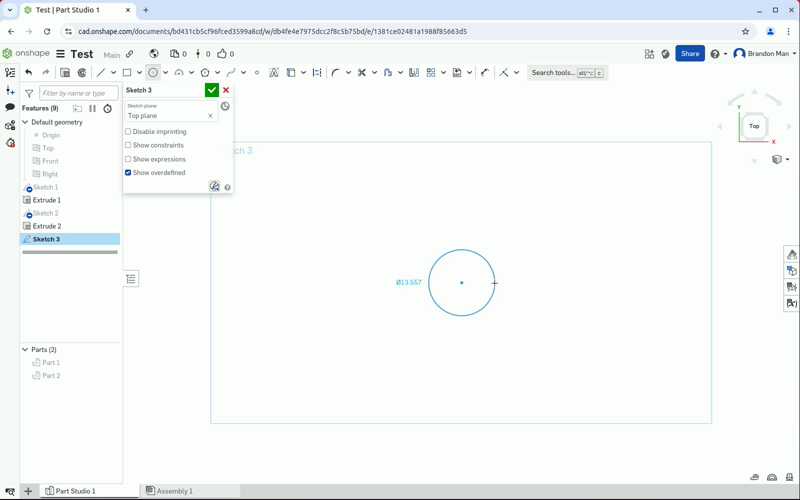
key(esc)
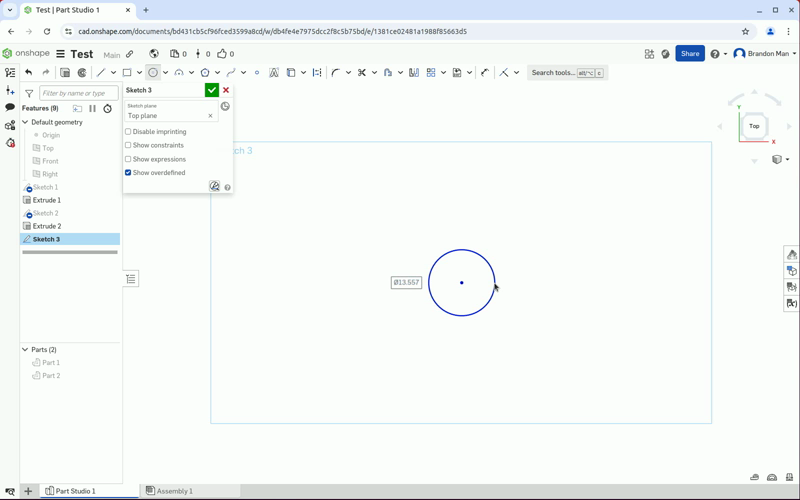
mouse_move(462, 279)
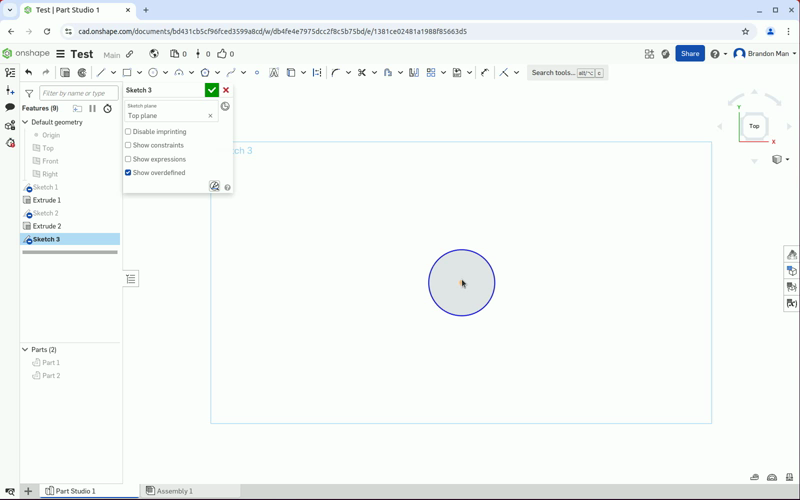
click(462, 279)
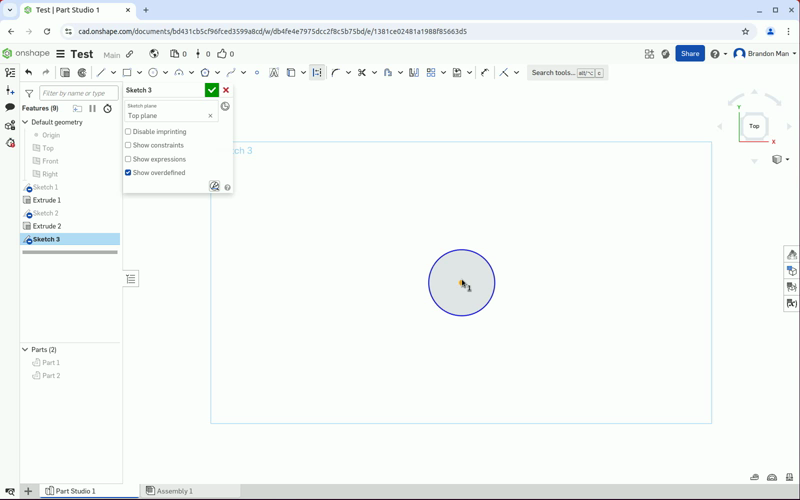
mouse_move(73, 352)
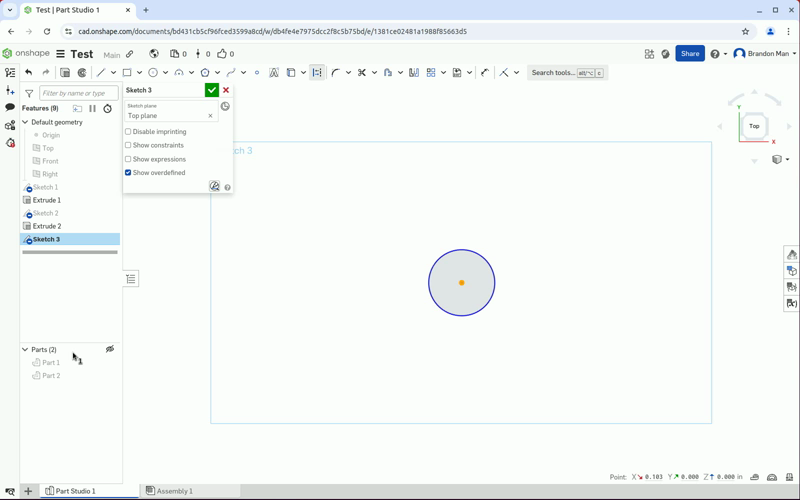
key(shift+y)
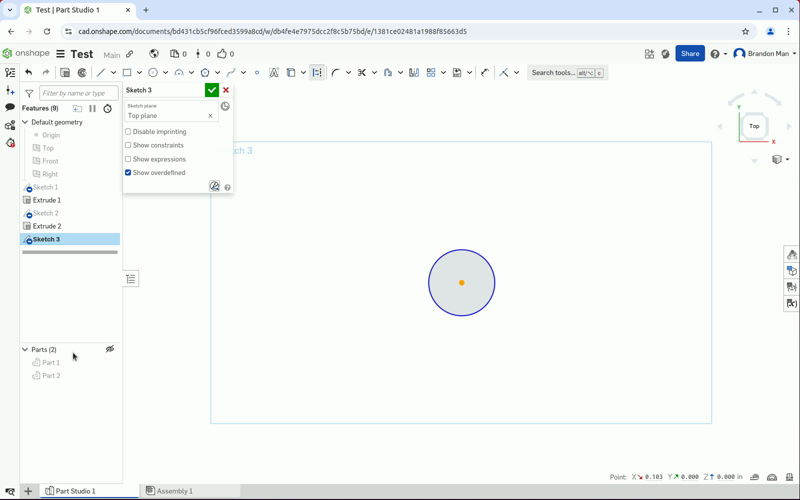
key(shift+e)
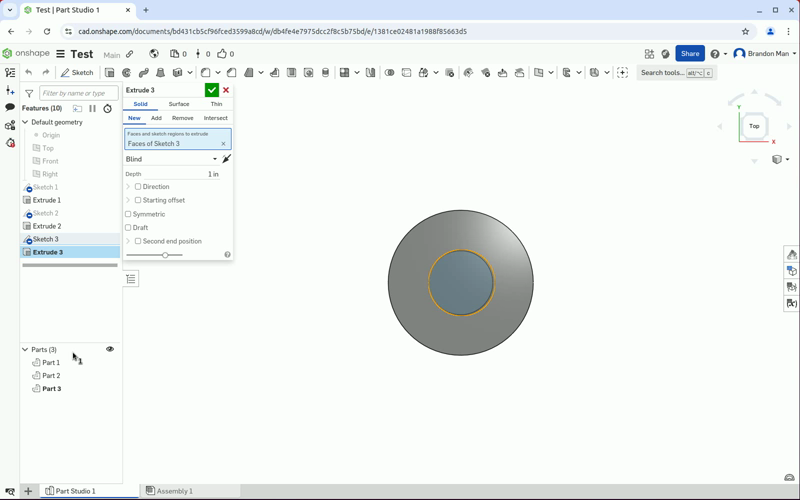
mouse_move(143, 106)
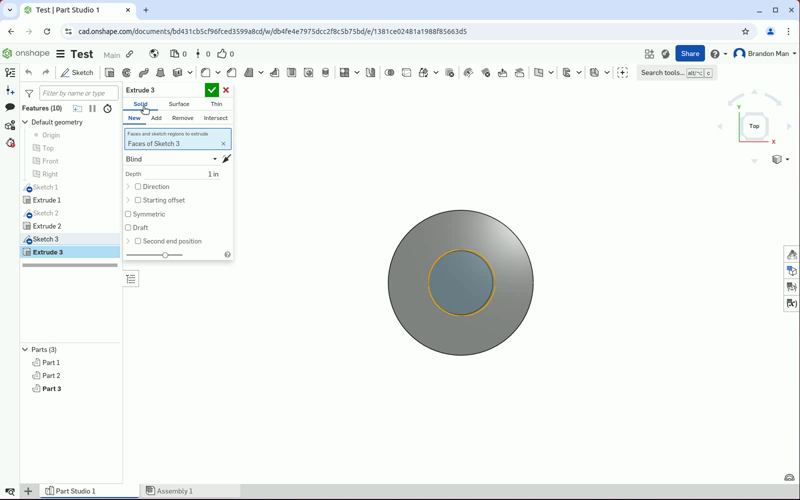
click(143, 106)
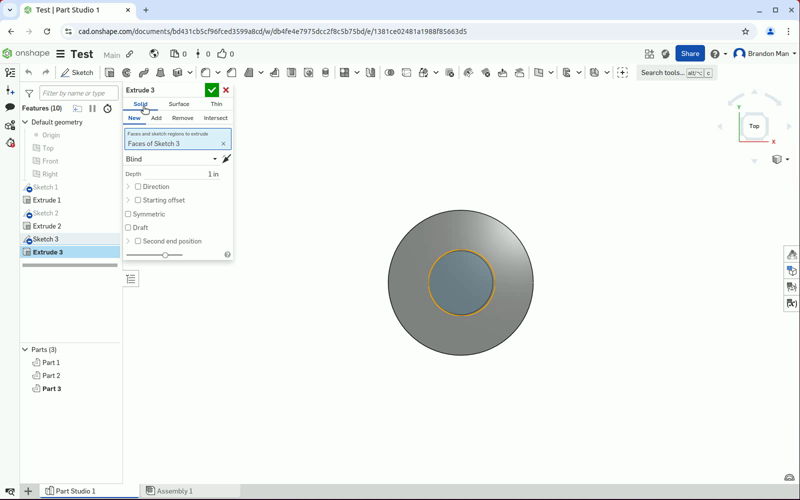
mouse_move(137, 120)
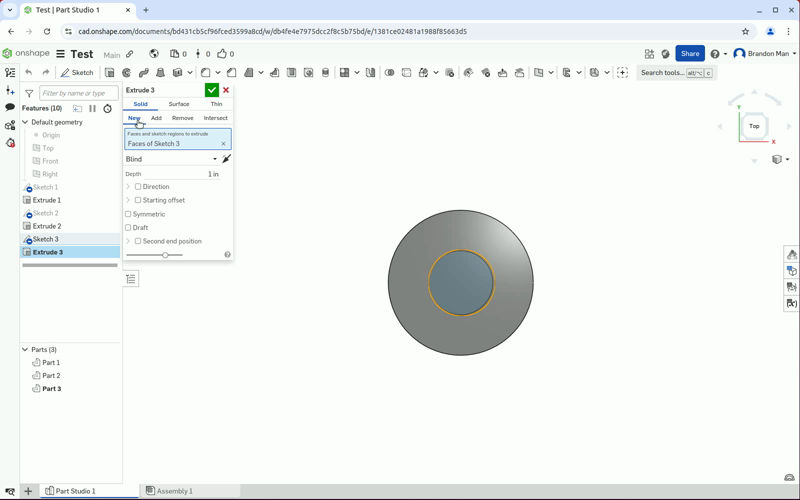
click(137, 120)
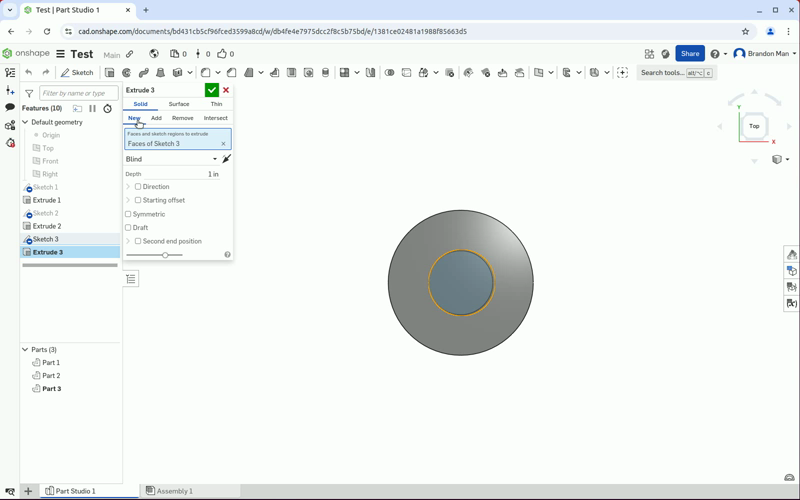
key(tab, 4)
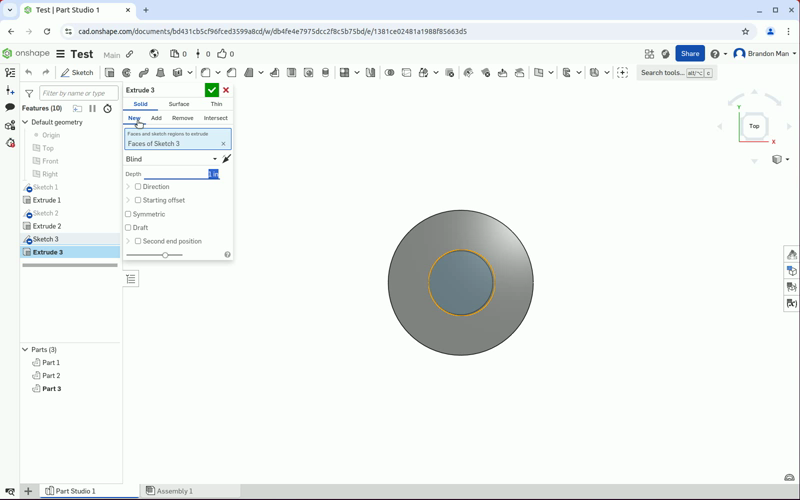
text(23.108)
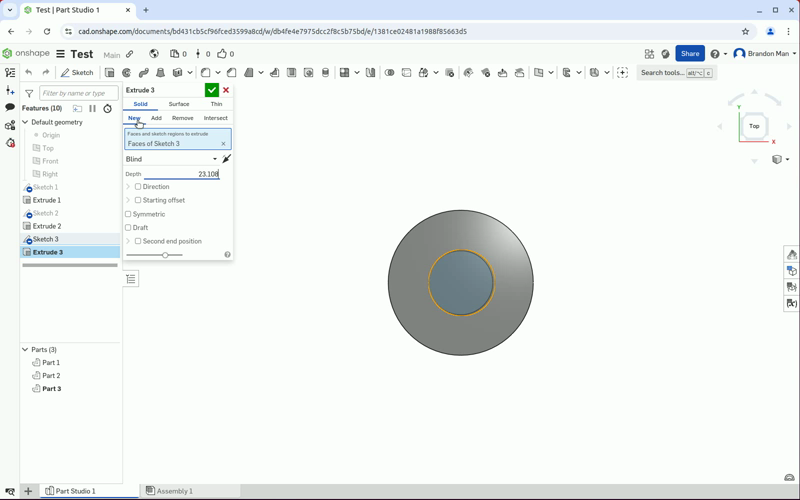
key(enter)
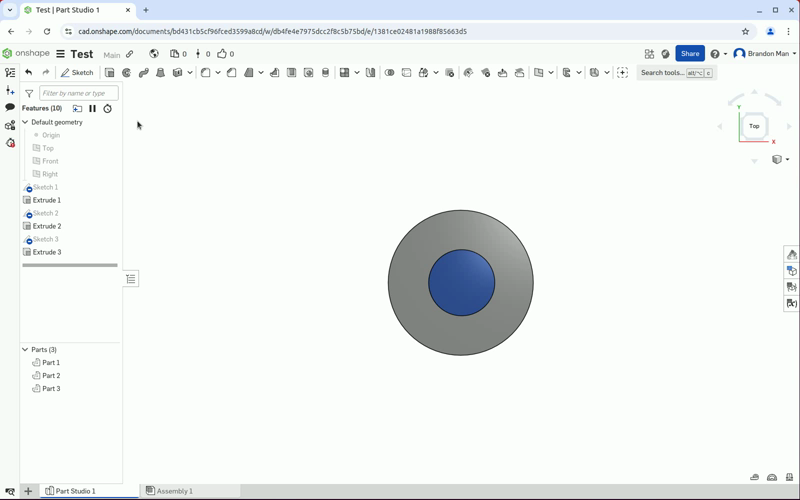
key(shift+h)
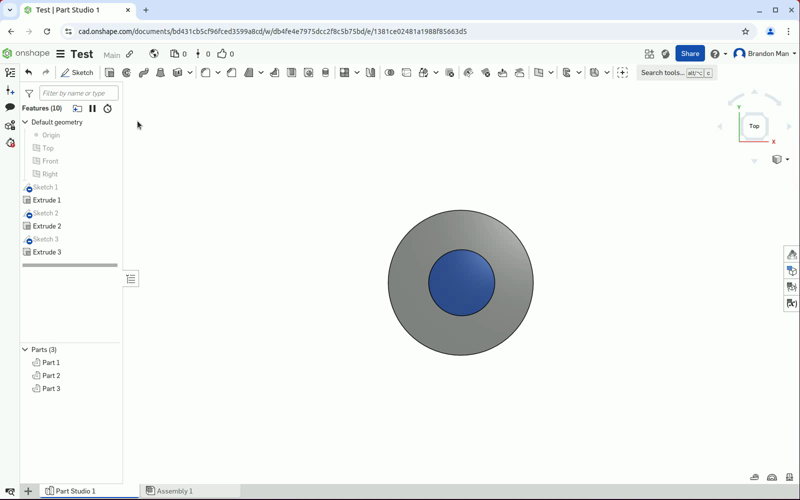
key(shift+h)
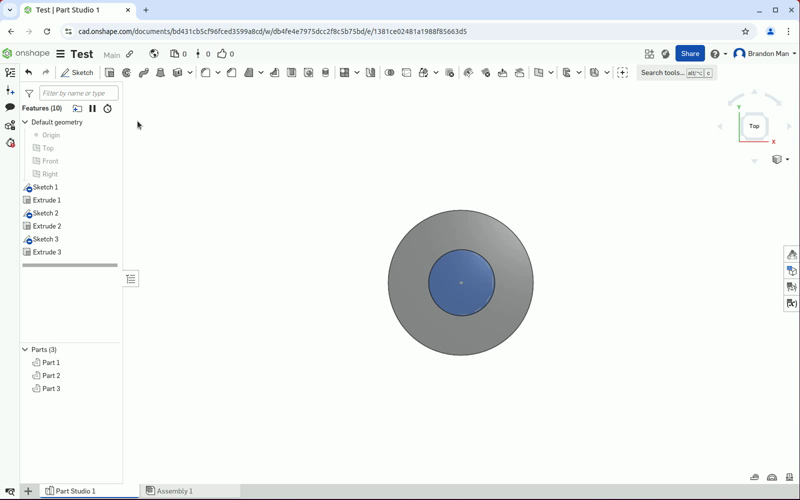
key(shift+7)
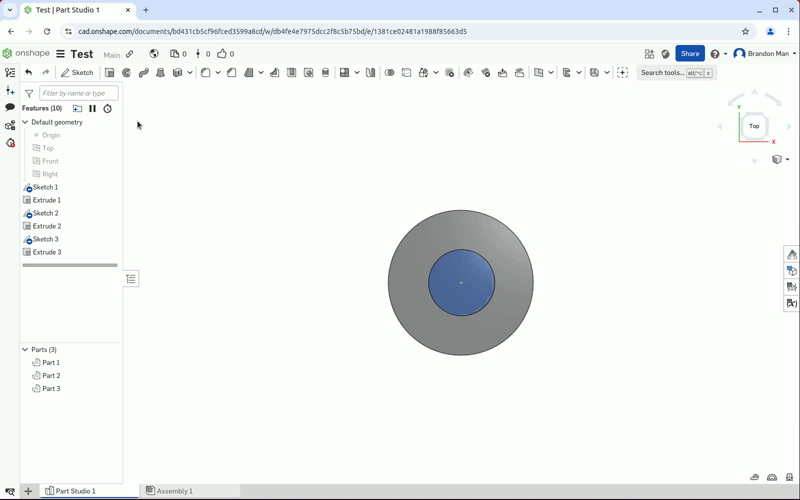
key(up, 3)
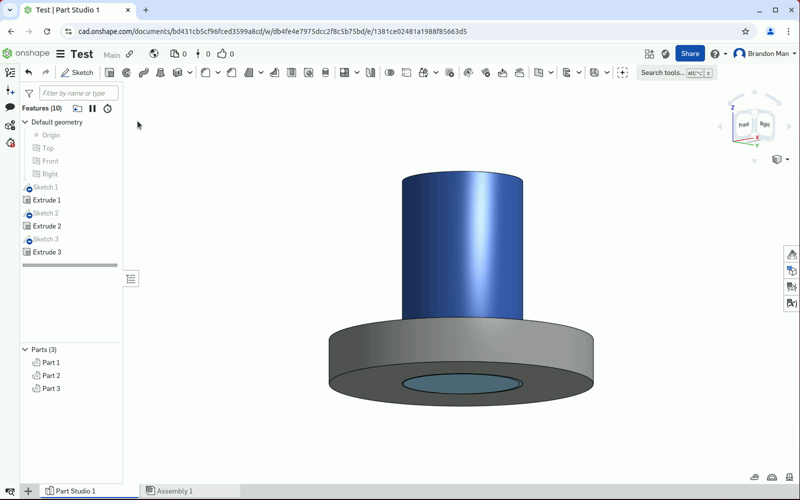
key(left, 3)
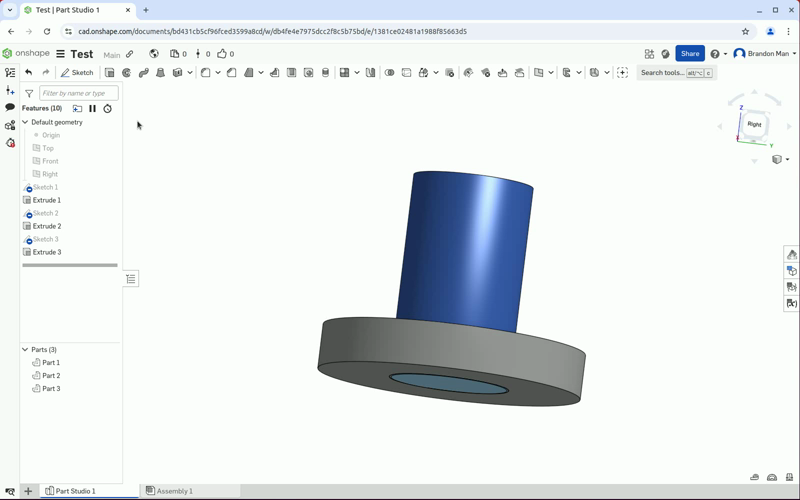
key(right, 3)
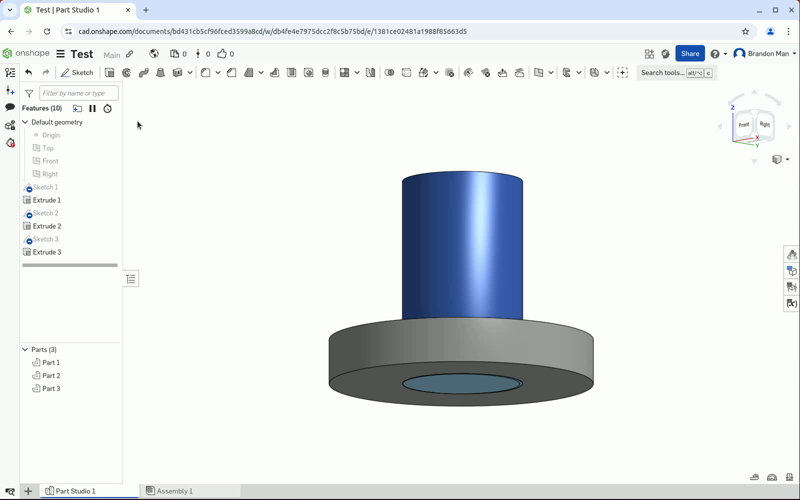
key(down, 3)
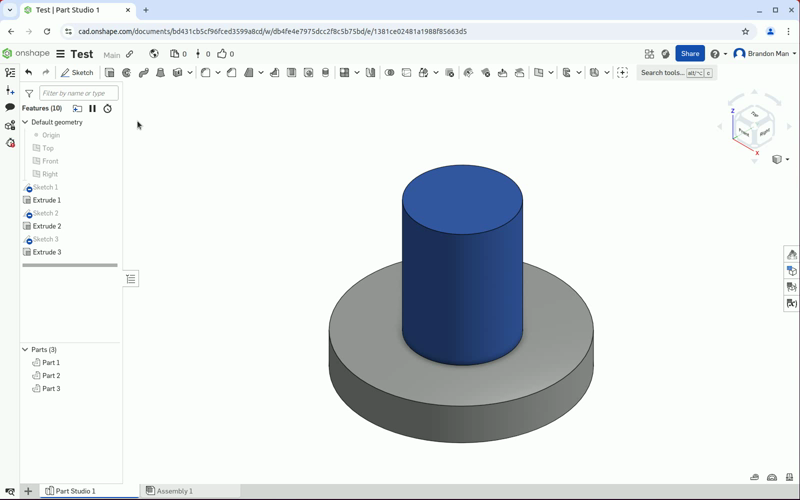
mouse_move(73, 189)
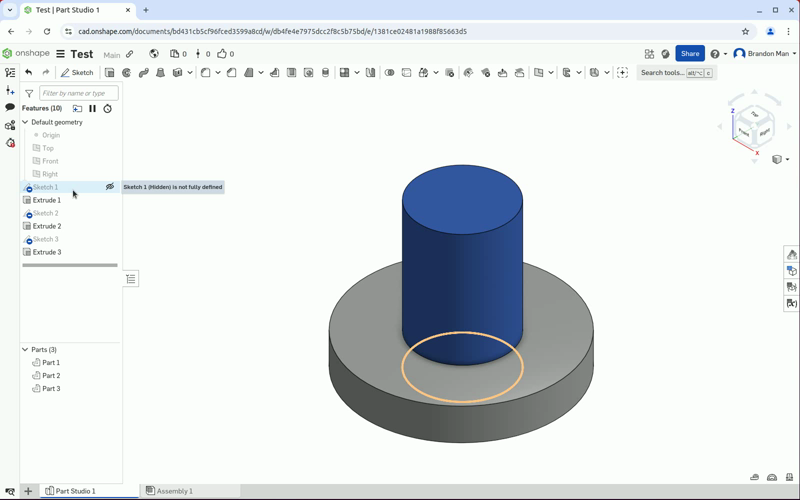
click(73, 189)